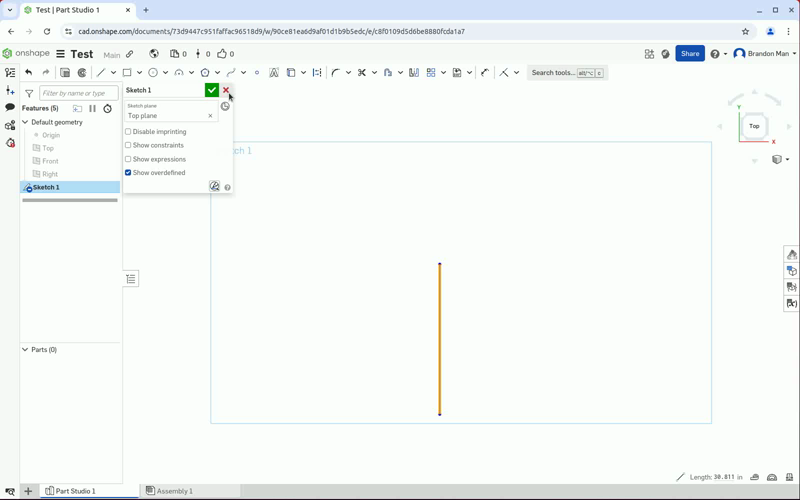
key(shift+h)
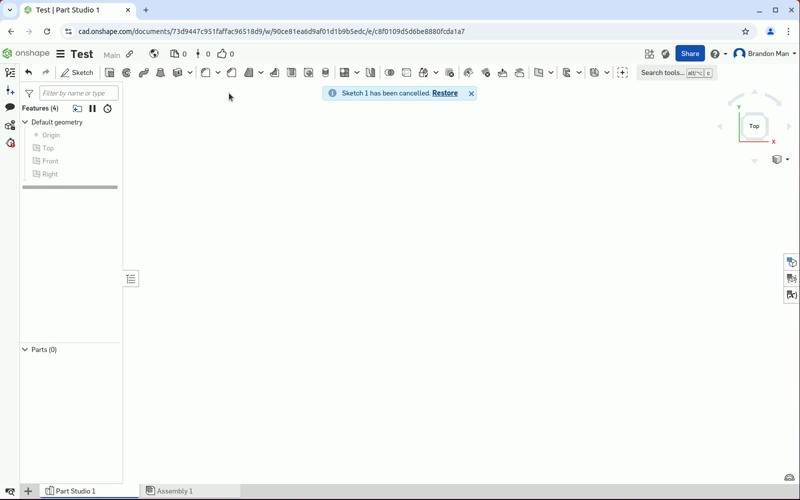
mouse_move(73, 352)
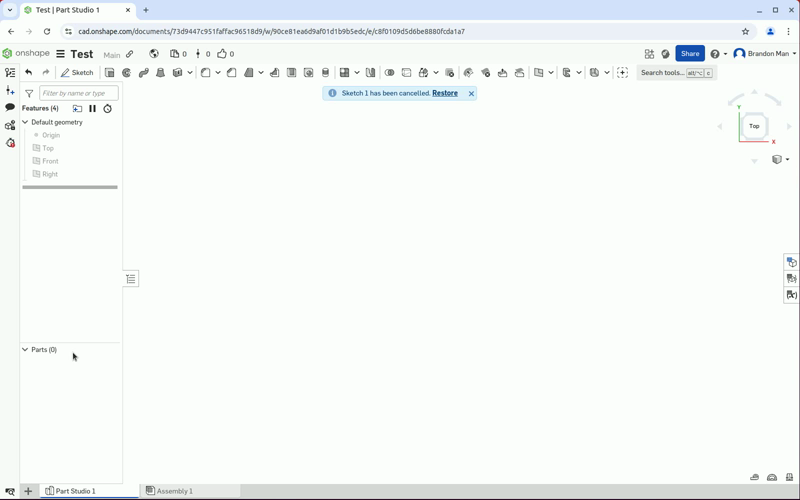
key(y)
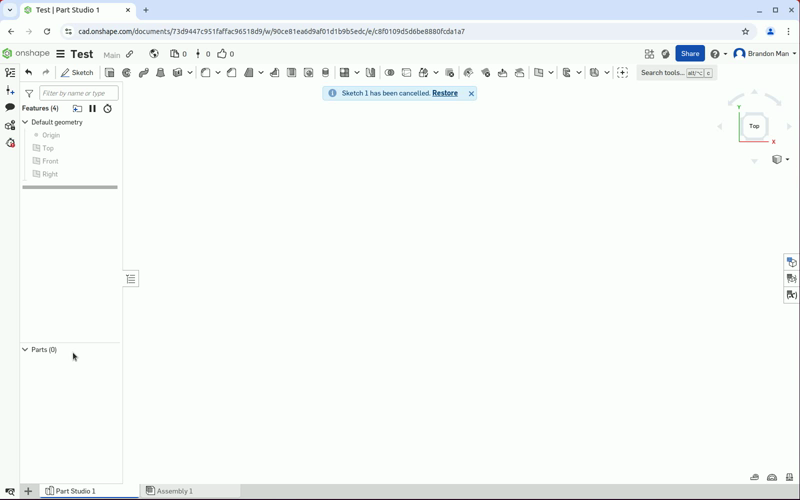
key(shift+p)
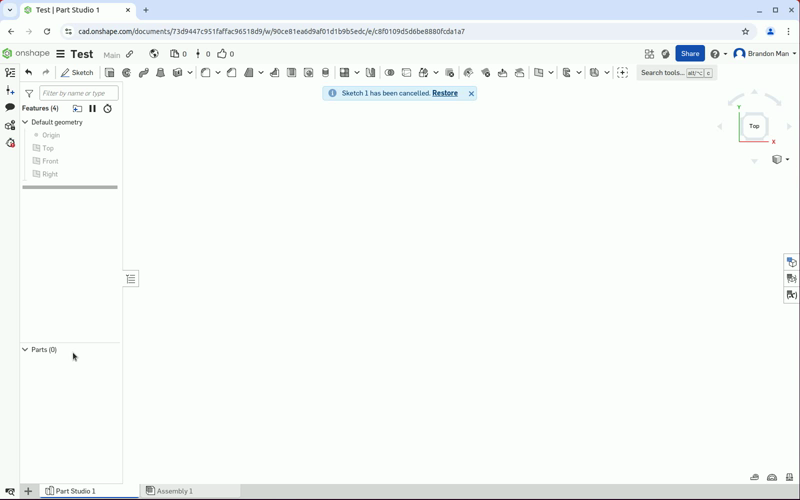
key(space)
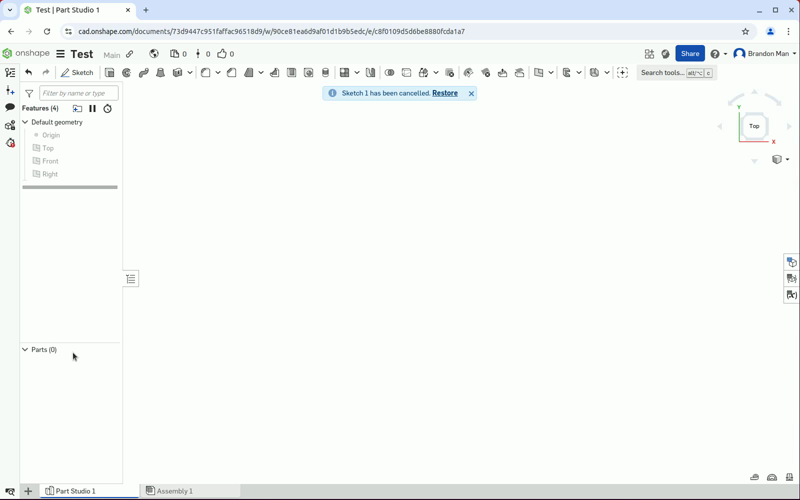
key_down(shift)
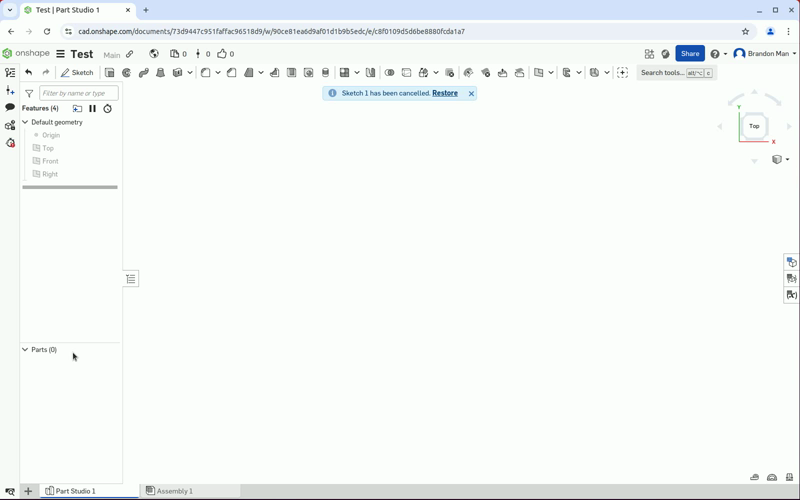
key(up)
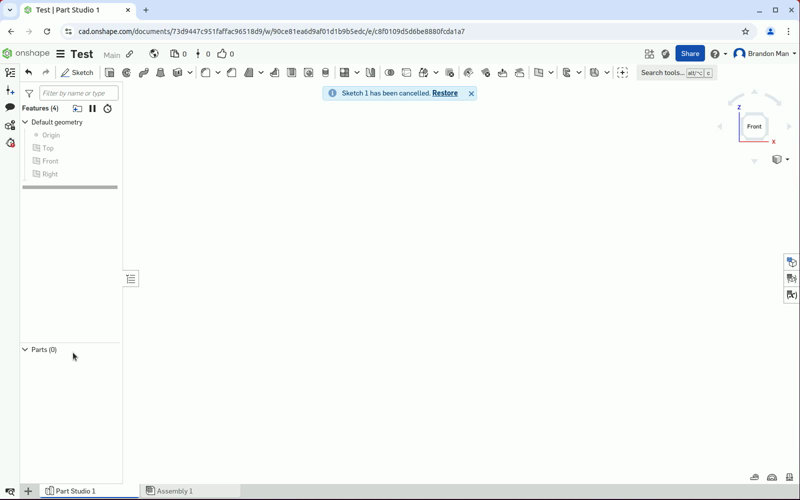
key_up(shift)
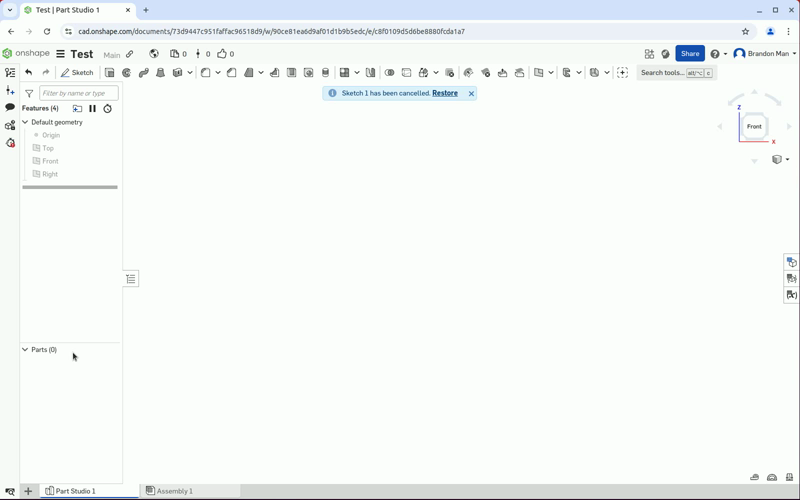
mouse_move(73, 352)
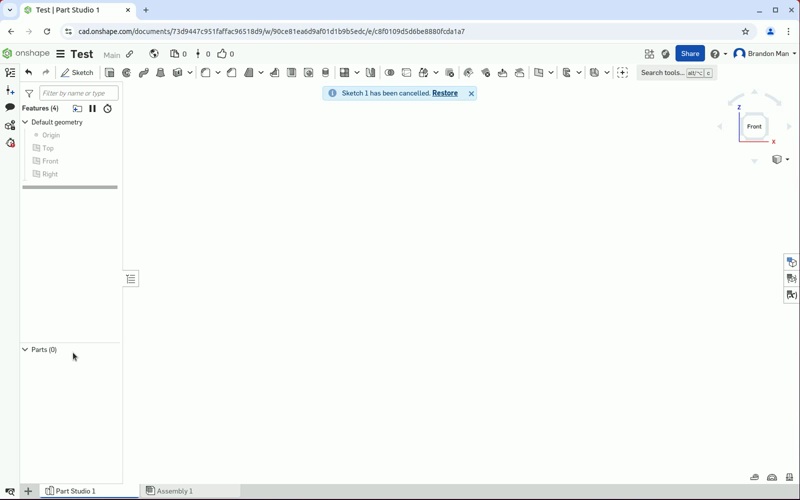
key(shift+y)
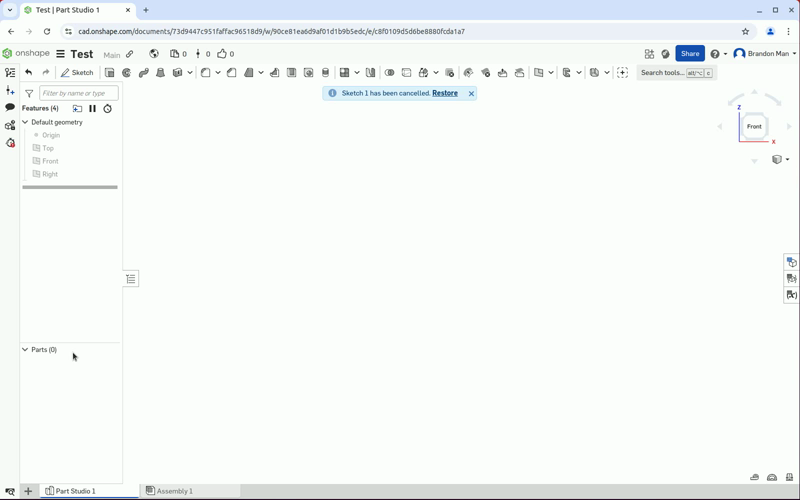
key(shift+s)
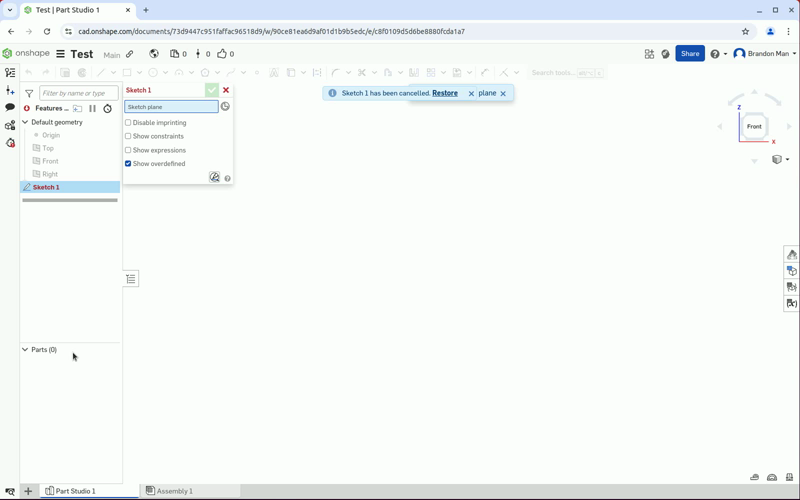
mouse_move(73, 163)
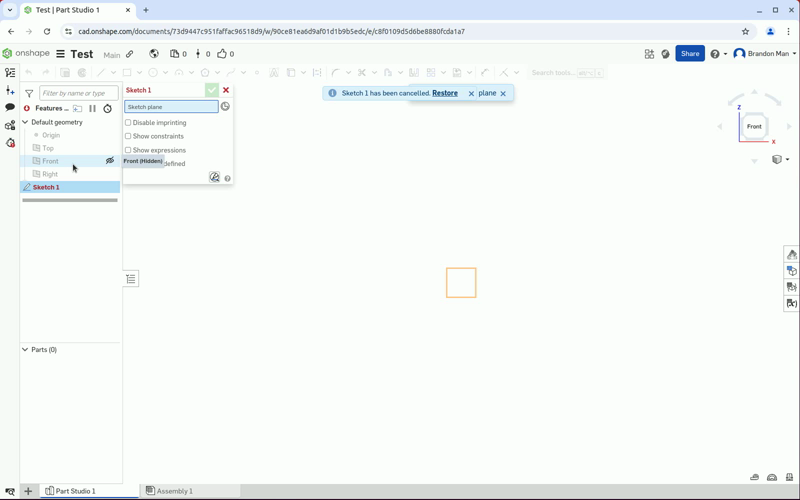
click(73, 163)
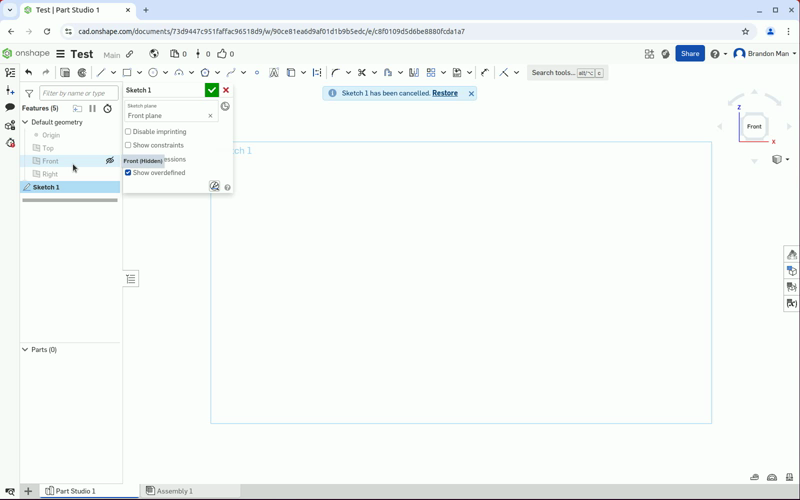
mouse_move(73, 352)
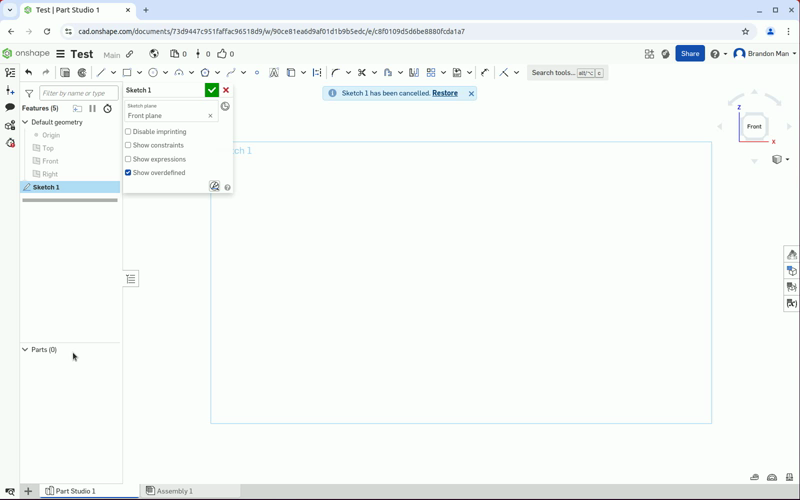
key(y)
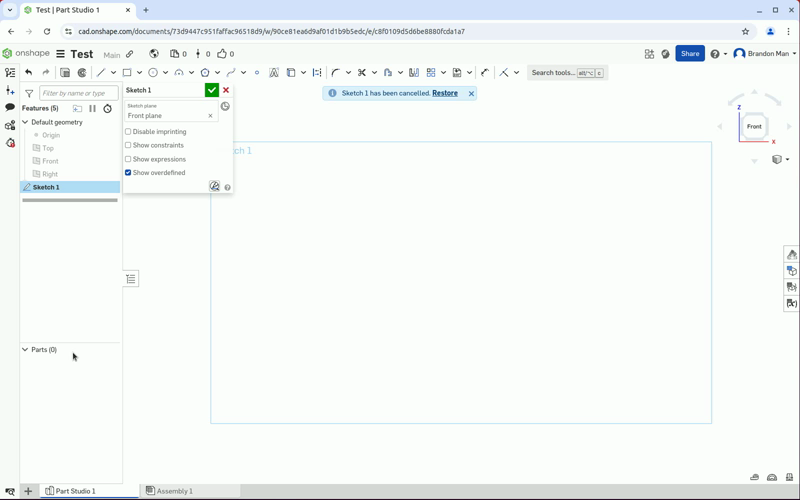
key(l)
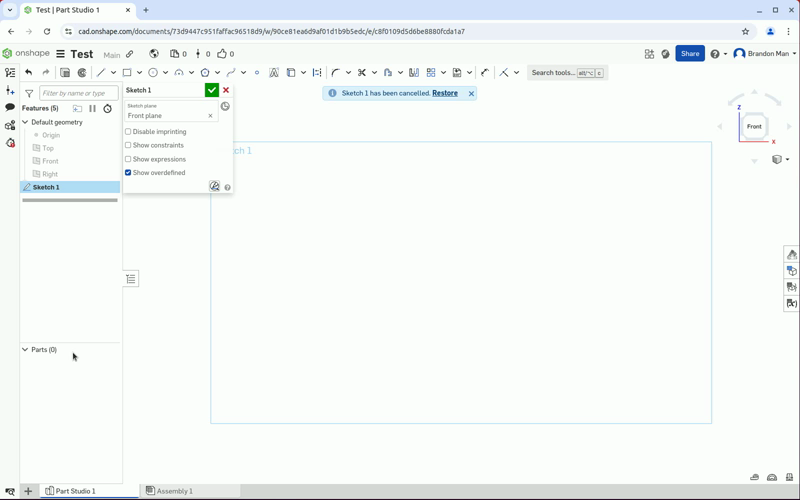
key_down(shift)
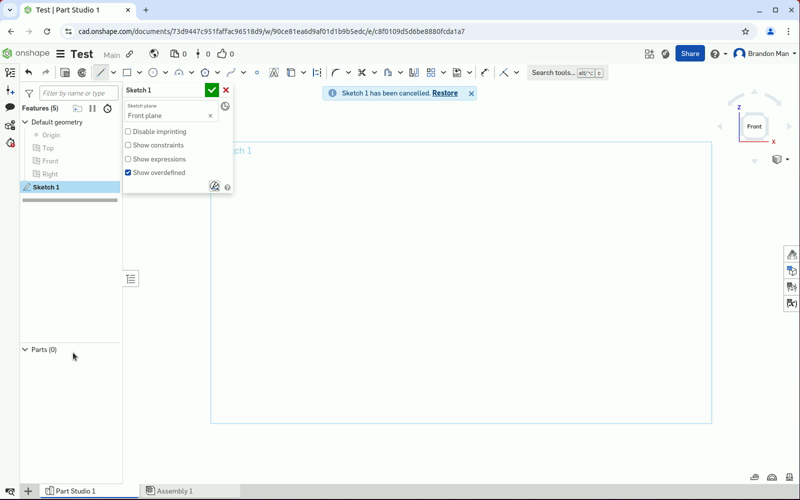
mouse_move(348, 266)
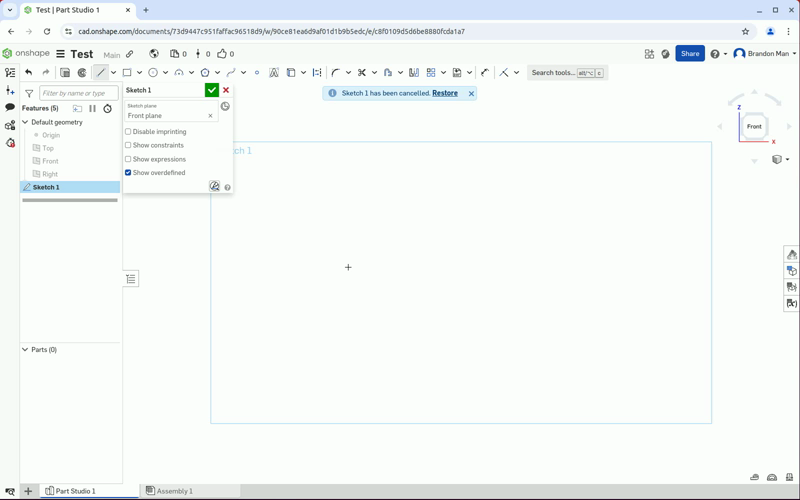
click(348, 266)
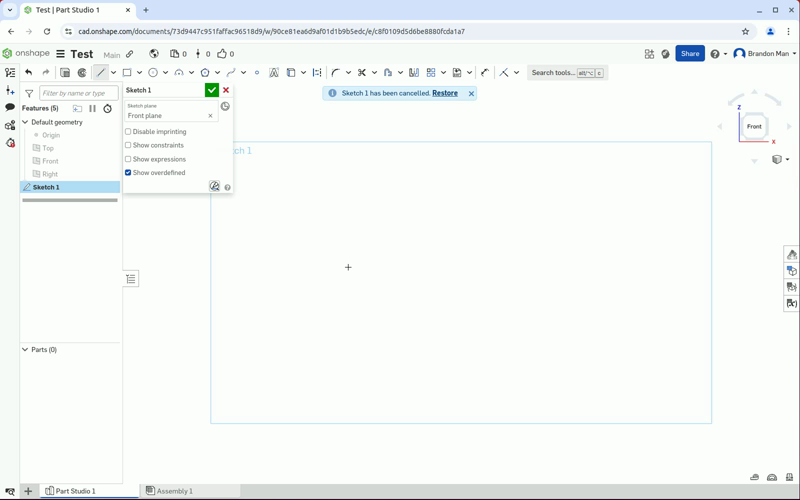
key_up(shift)
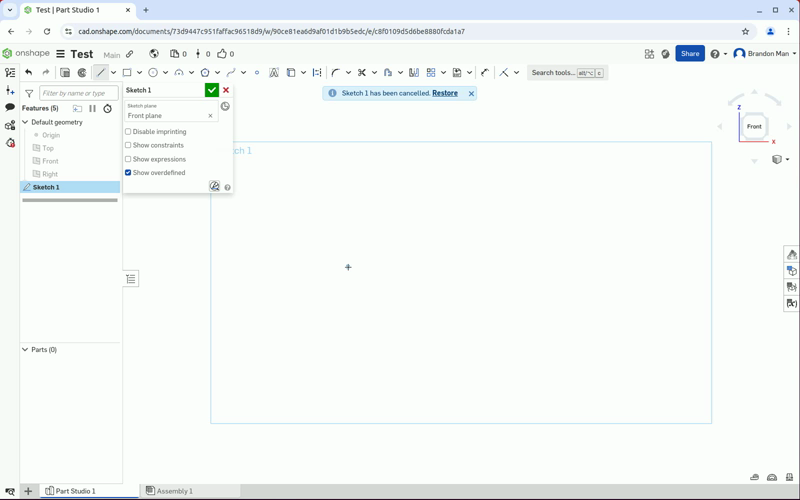
key_down(shift)
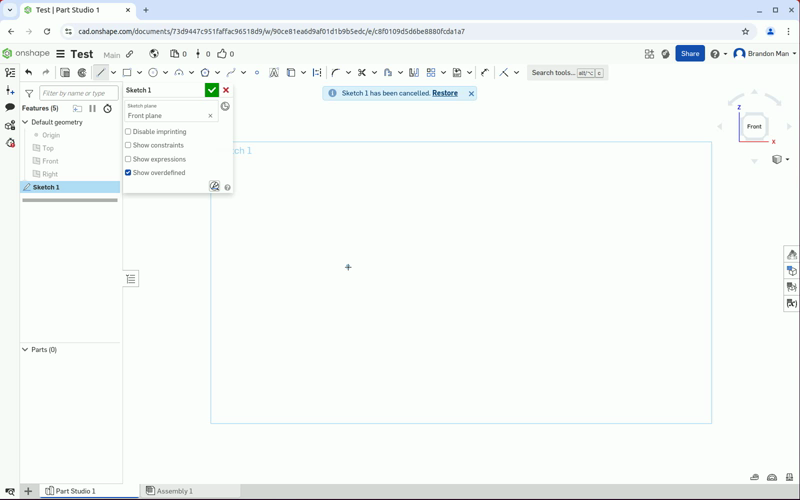
mouse_move(378, 266)
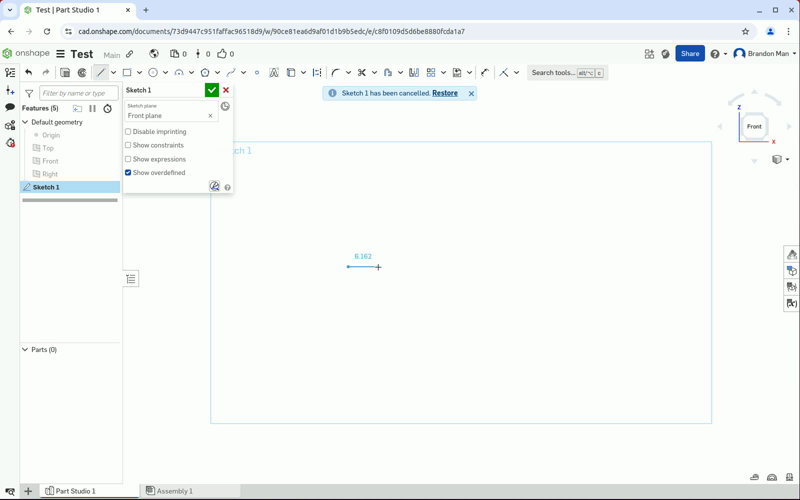
mouse_move(367, 266)
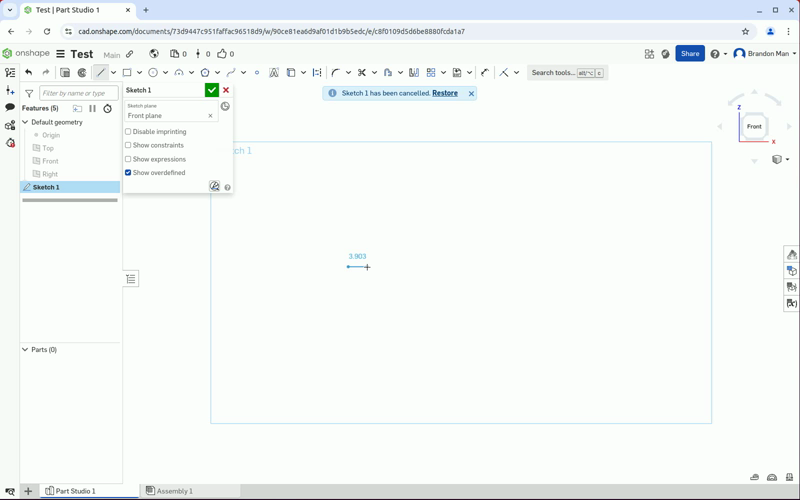
click(367, 266)
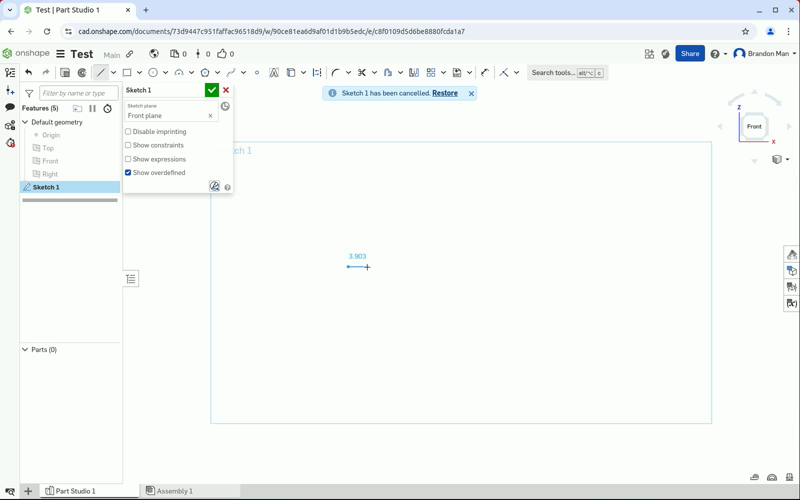
key_up(shift)
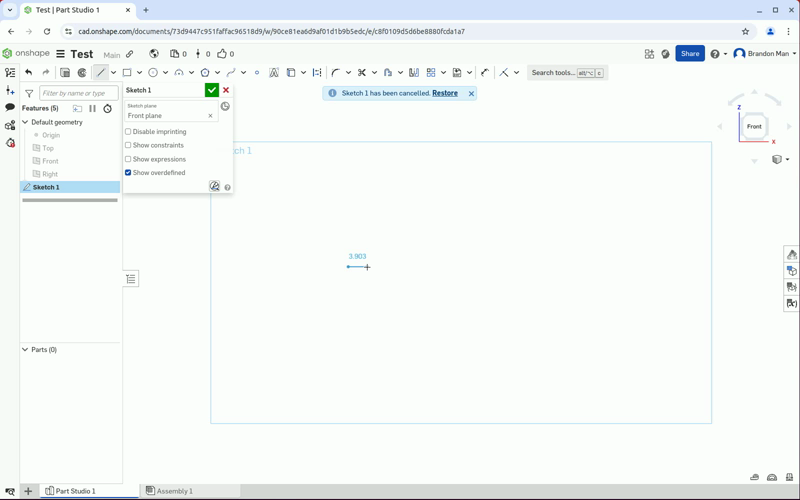
key_down(shift)
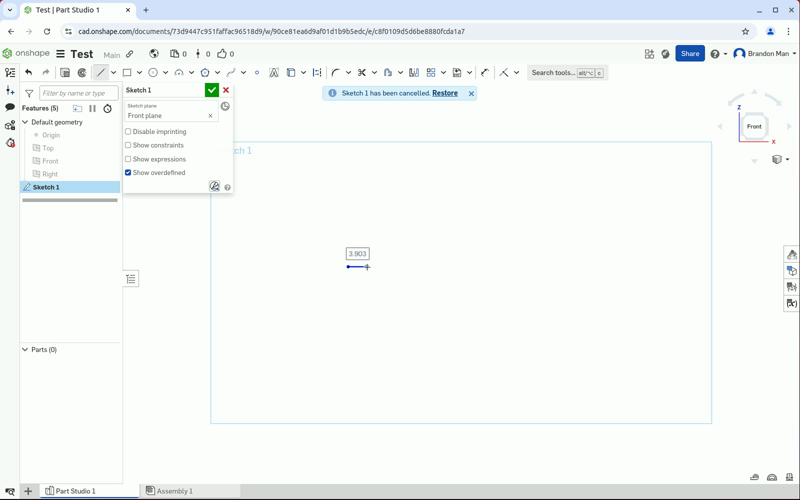
mouse_move(397, 266)
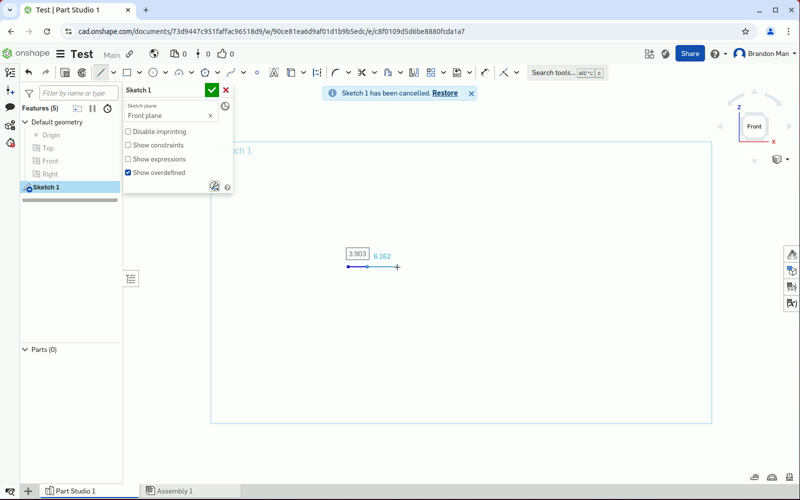
mouse_move(367, 282)
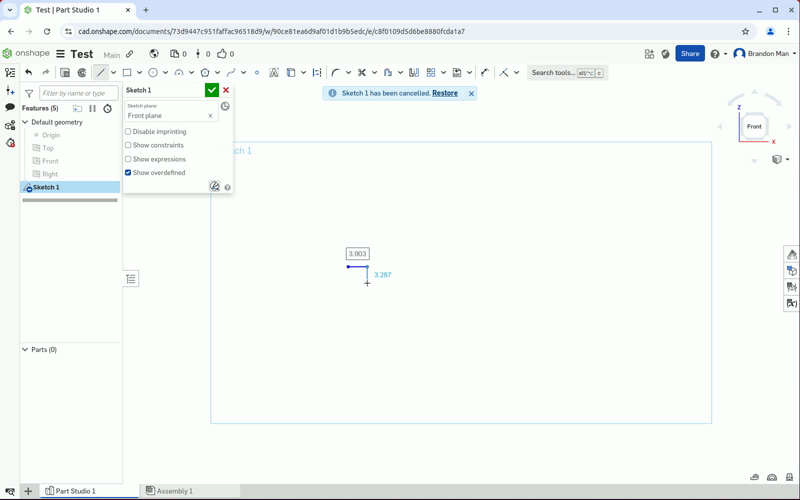
click(367, 282)
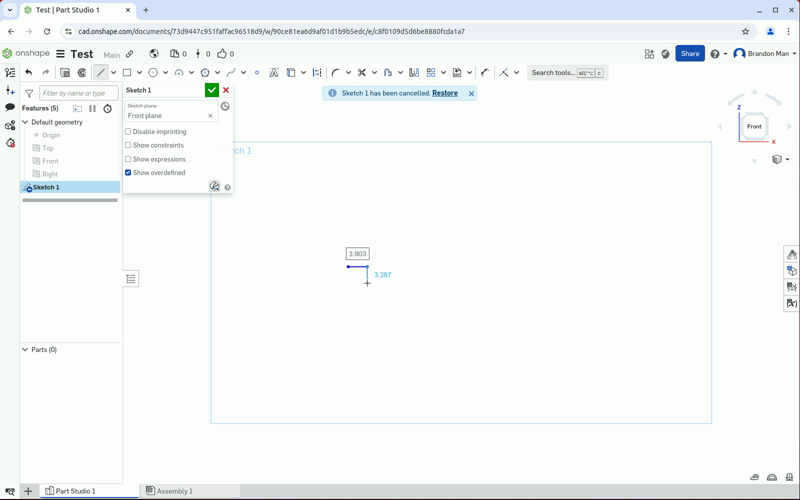
key_up(shift)
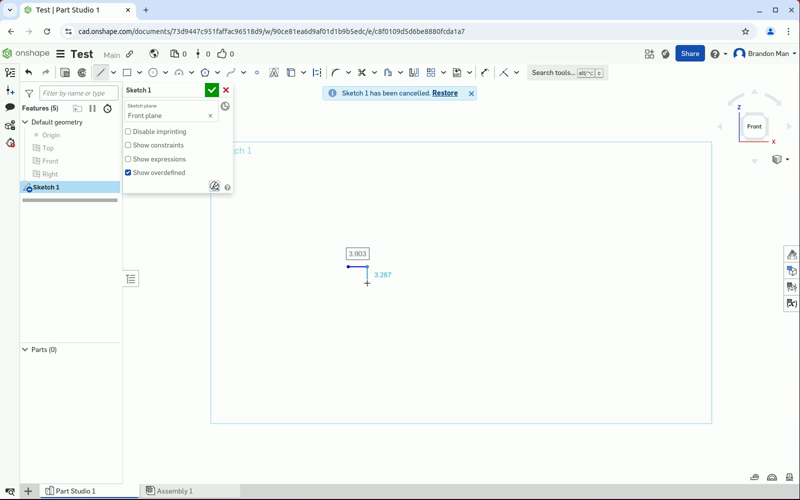
key_down(shift)
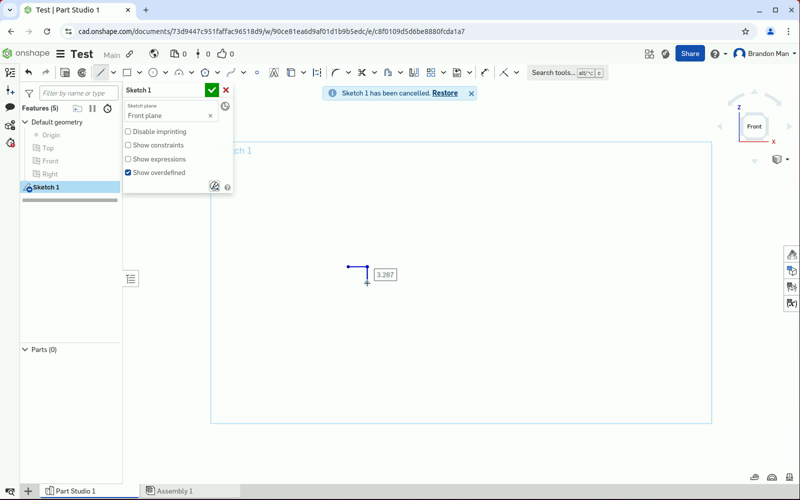
mouse_move(553, 282)
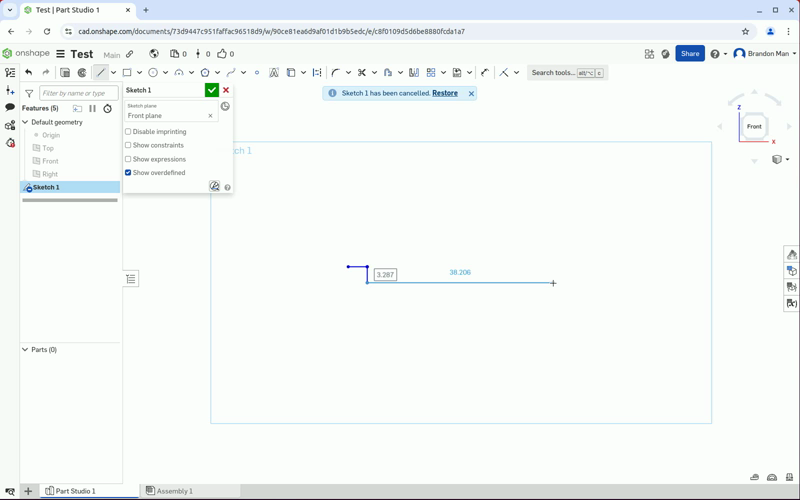
click(553, 282)
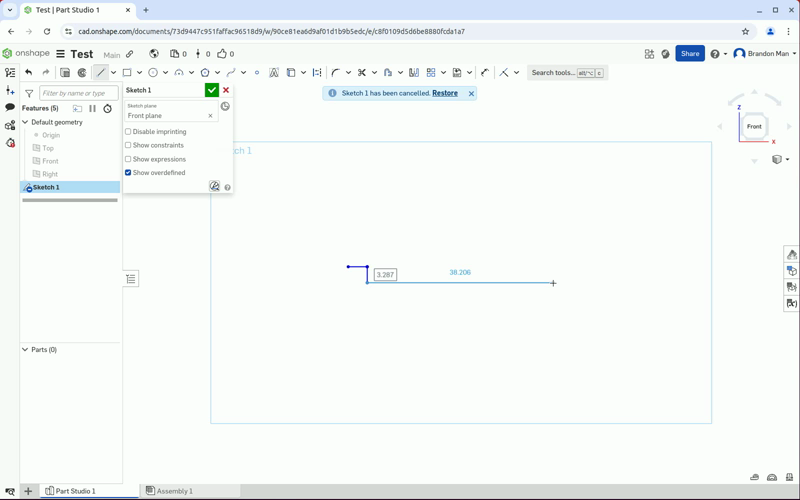
key_up(shift)
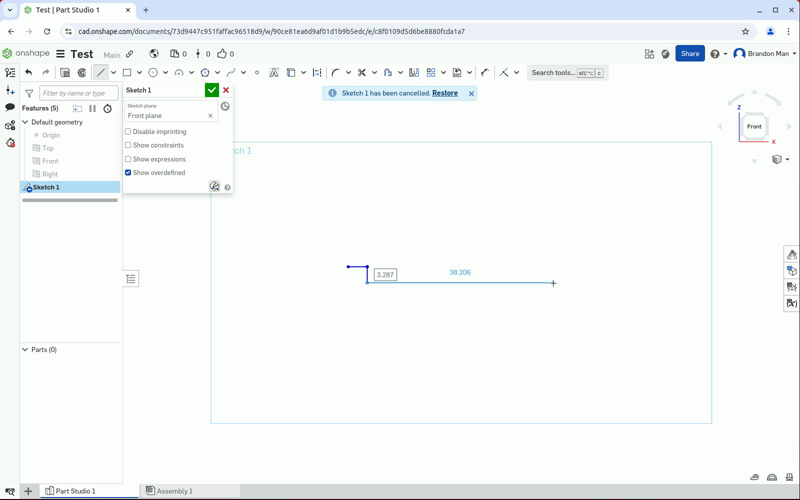
key_down(shift)
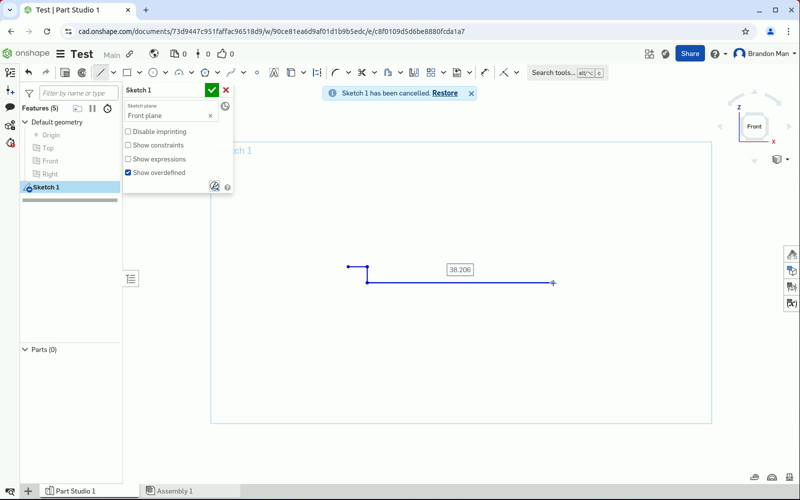
mouse_move(583, 282)
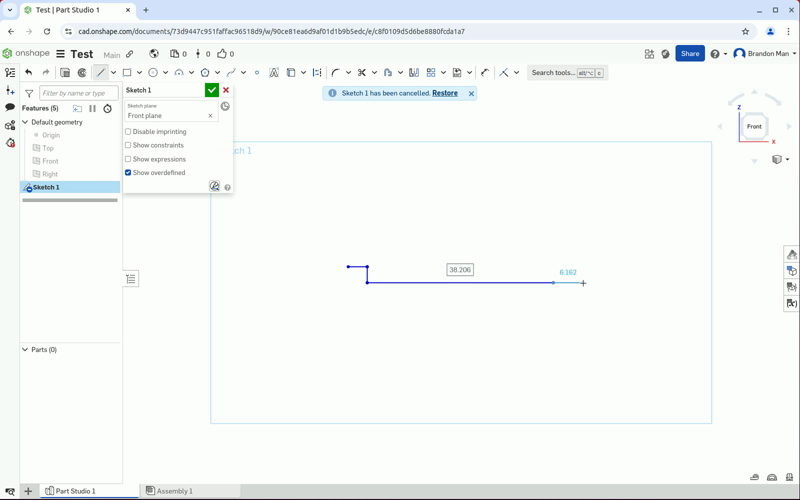
mouse_move(553, 266)
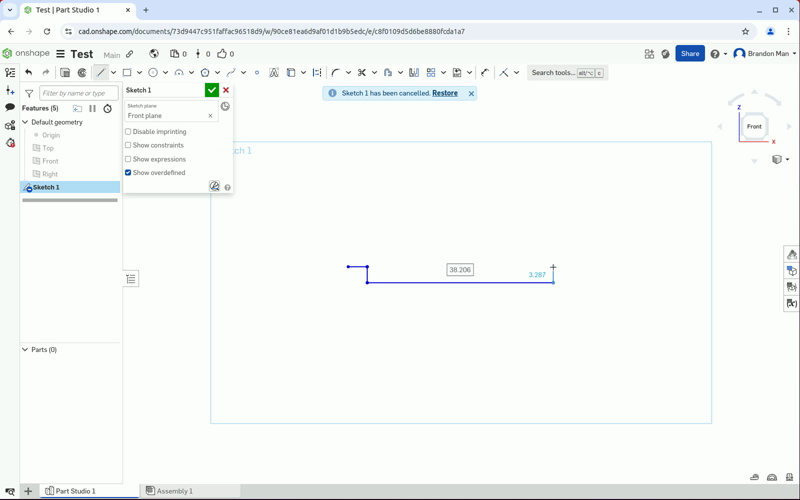
click(553, 266)
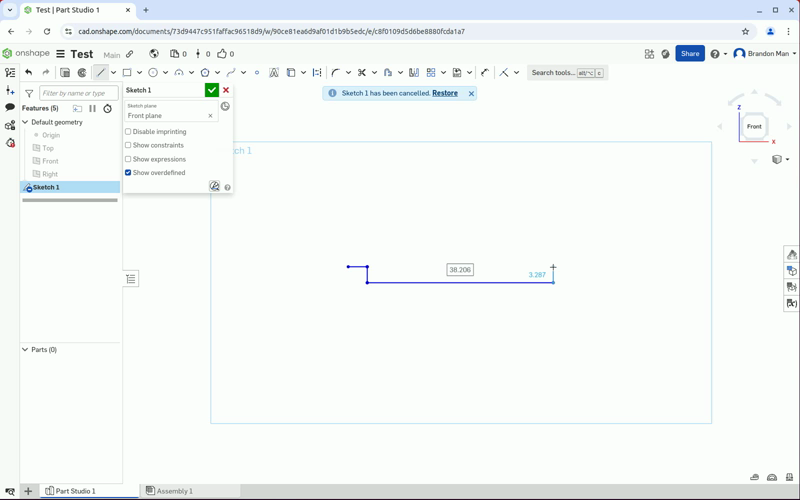
key_up(shift)
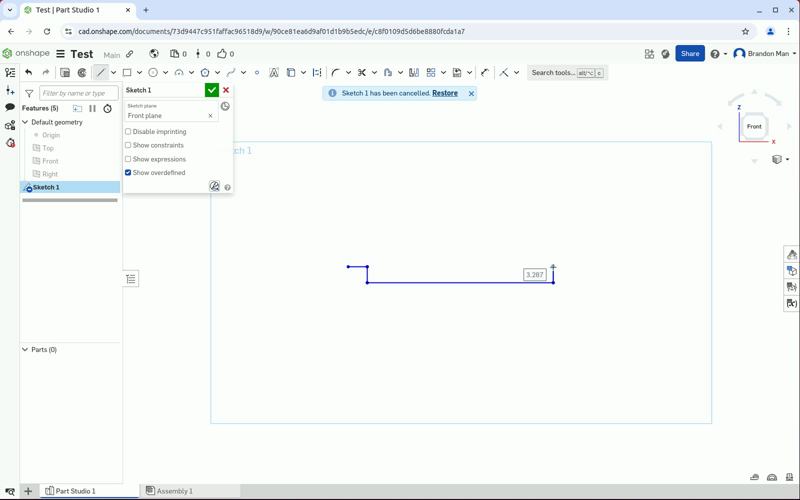
key_down(shift)
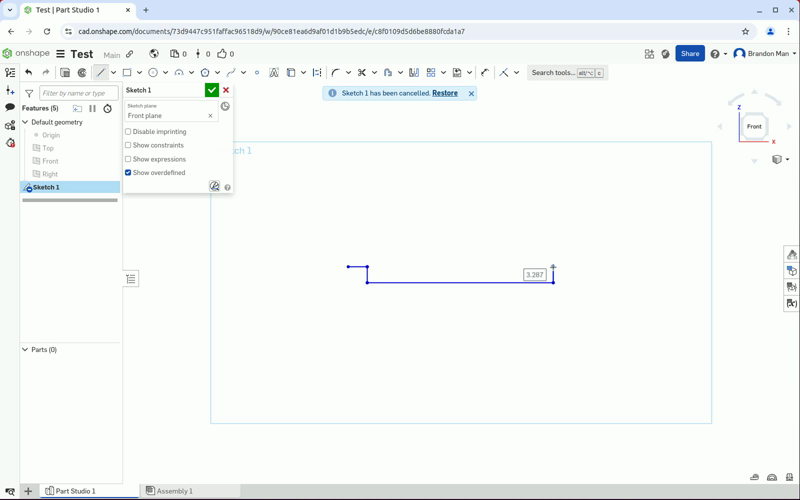
mouse_move(583, 266)
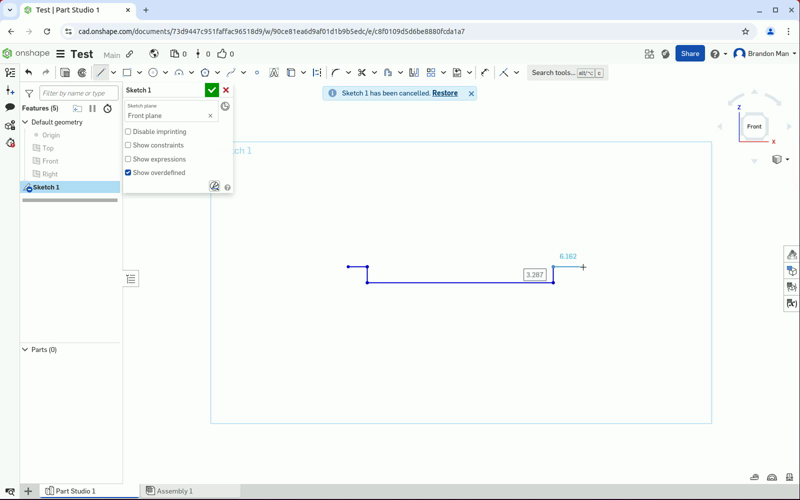
mouse_move(572, 266)
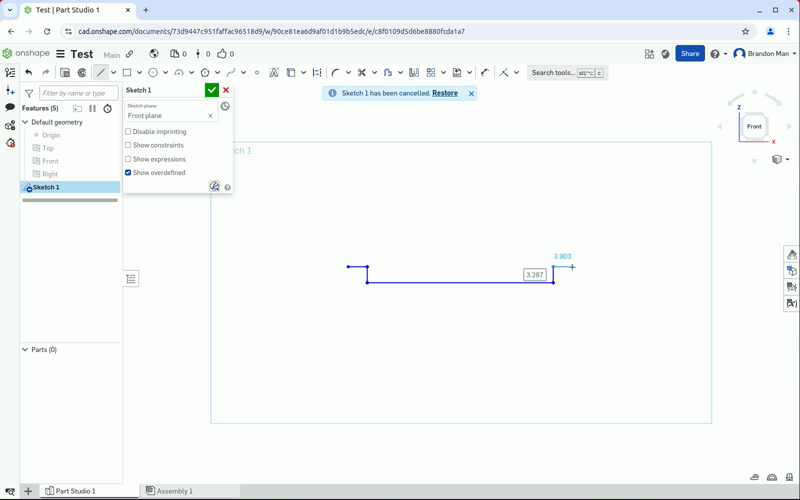
click(572, 266)
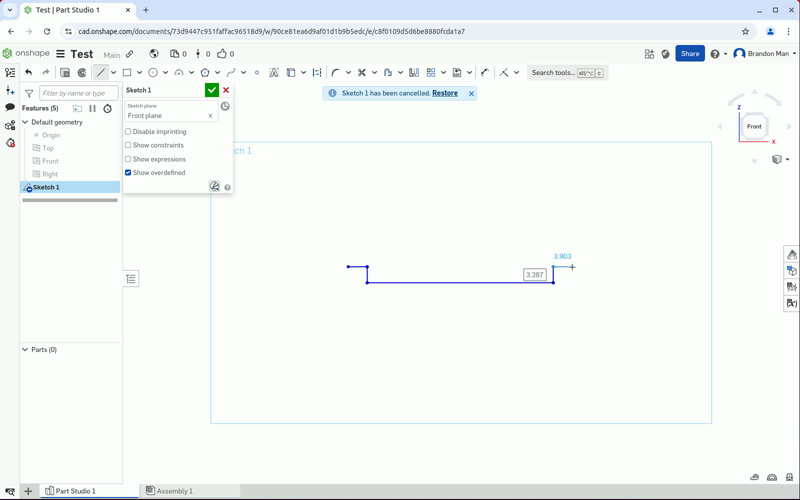
key_up(shift)
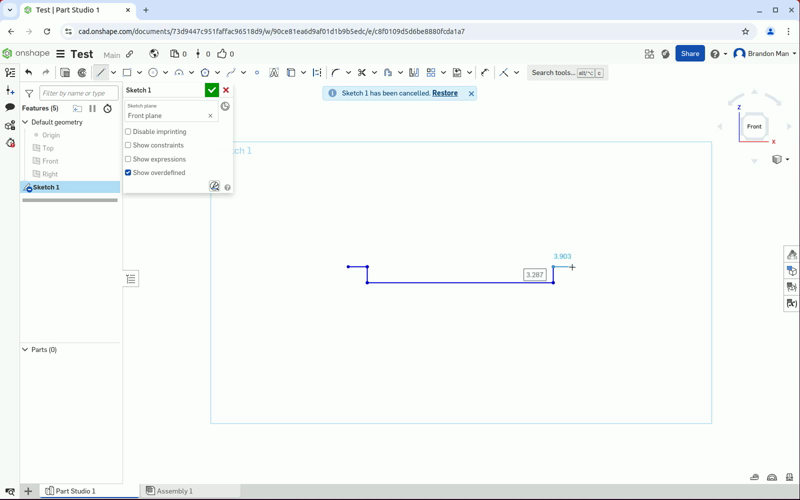
key(esc)
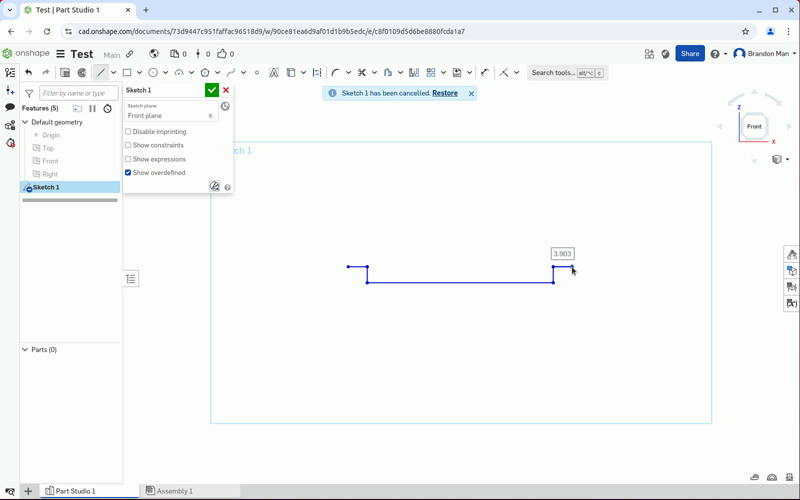
key(a)
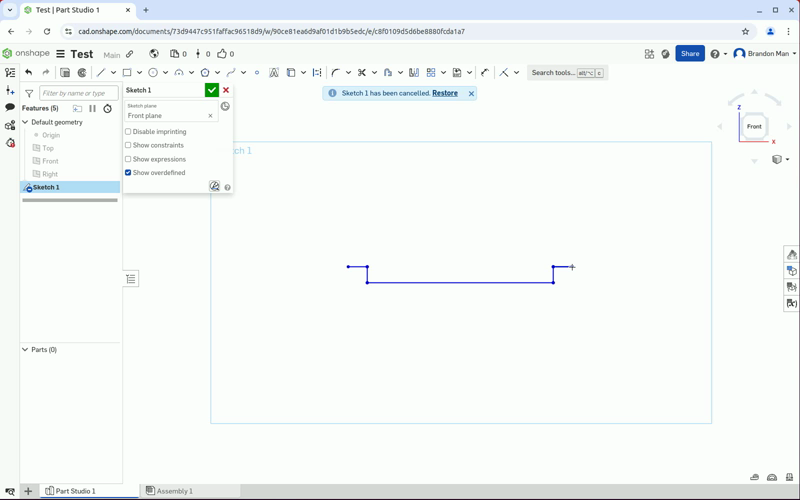
mouse_move(572, 266)
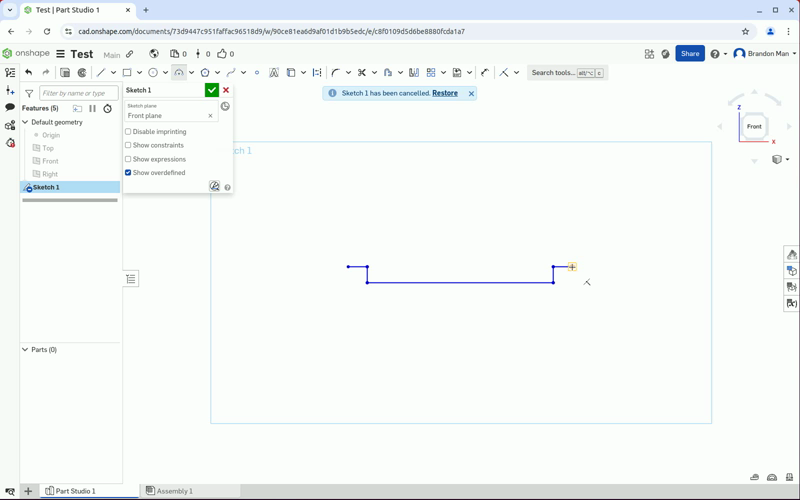
click(572, 266)
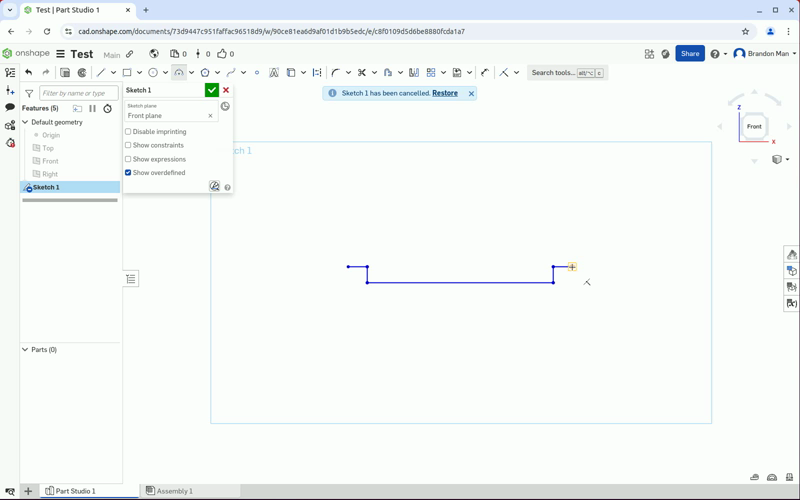
key_down(shift)
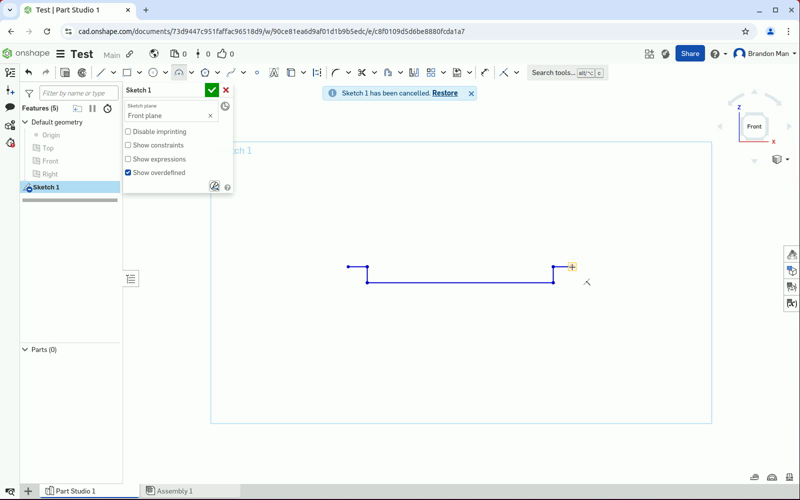
mouse_move(520, 214)
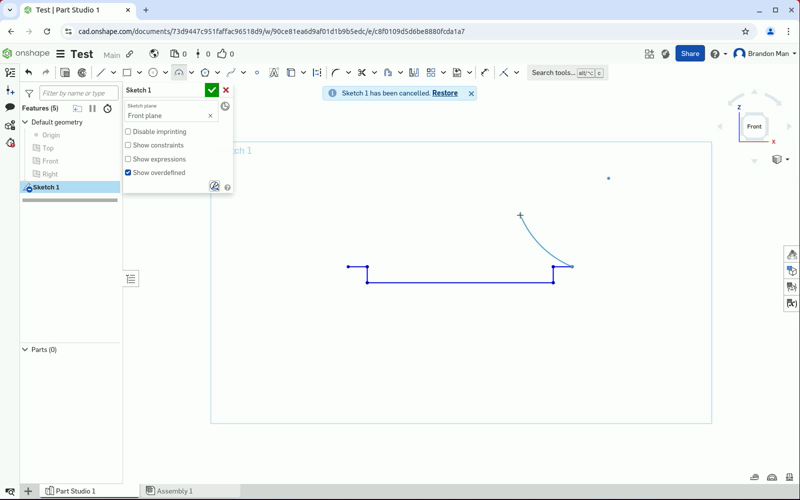
click(520, 214)
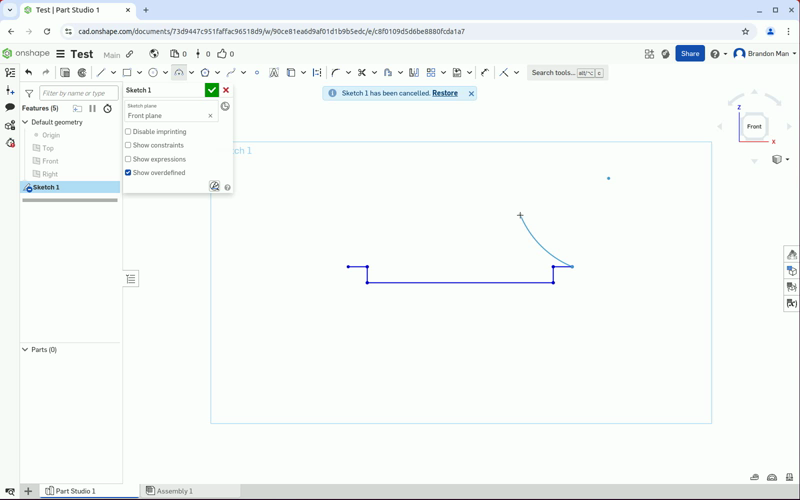
mouse_move(556, 229)
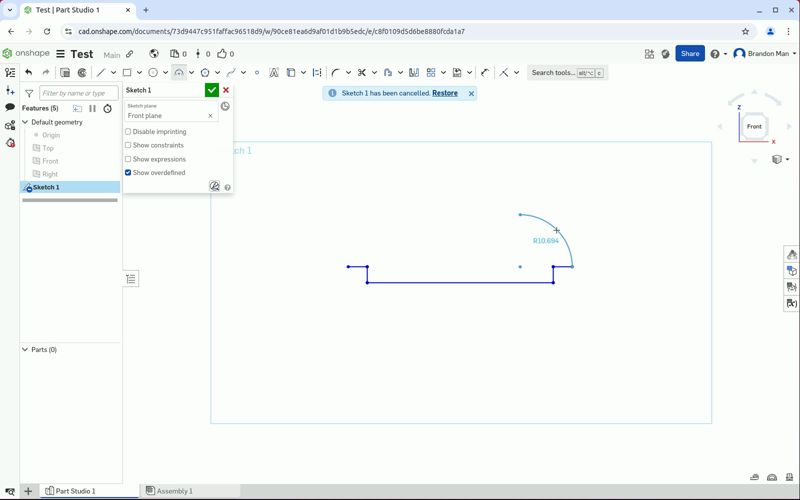
click(556, 229)
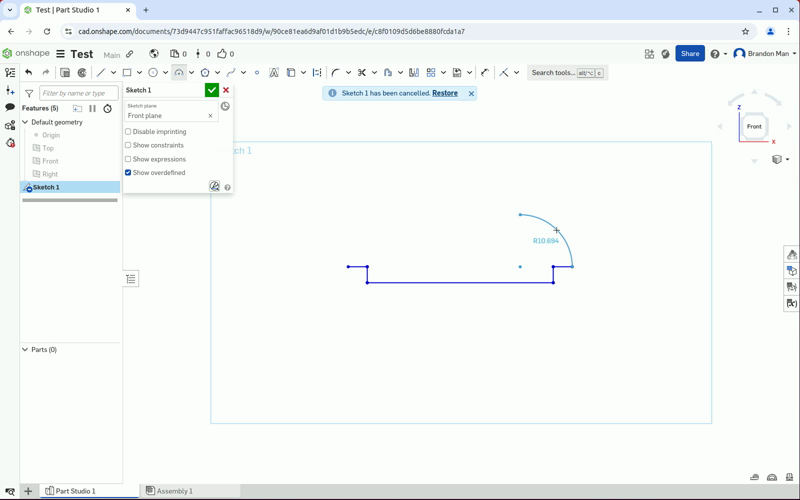
key_up(shift)
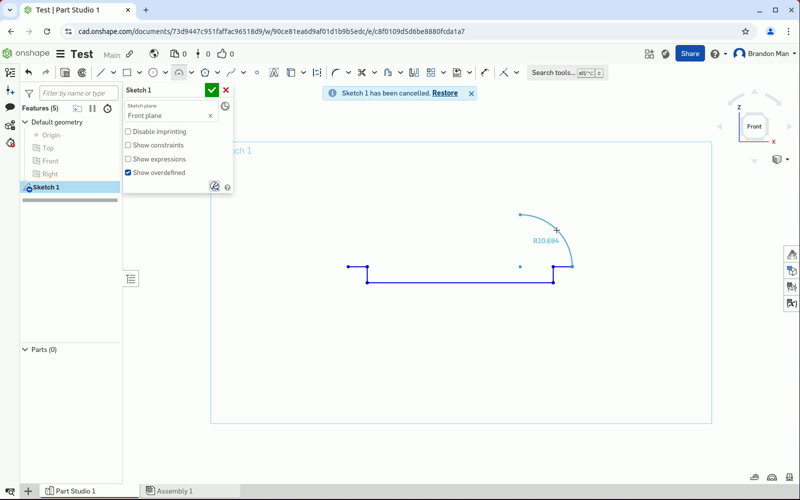
key(esc)
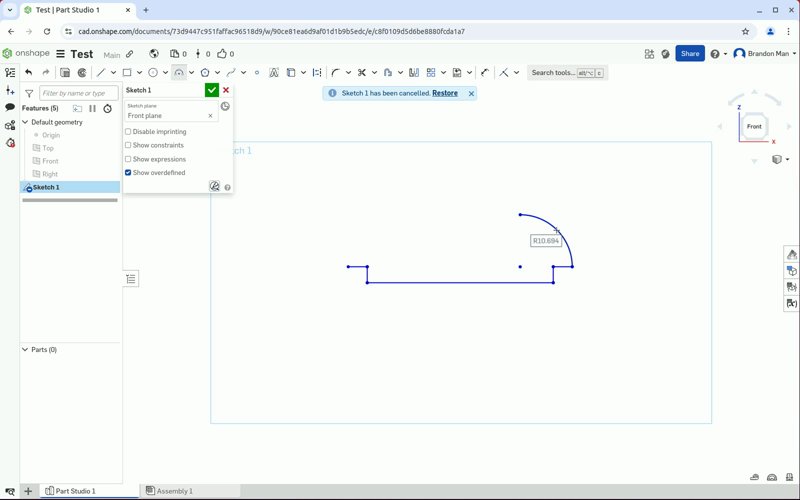
key(l)
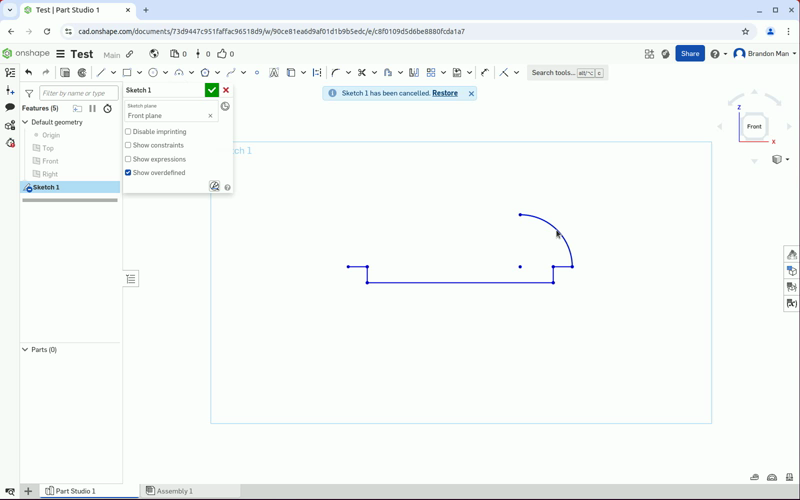
mouse_move(520, 214)
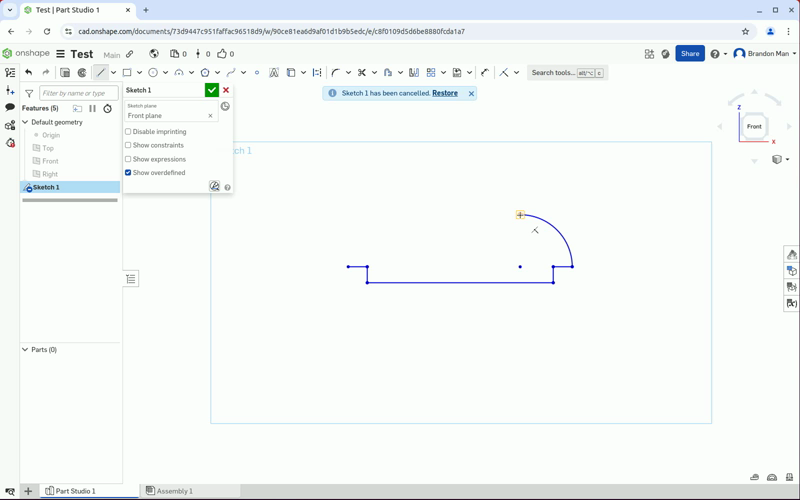
click(520, 214)
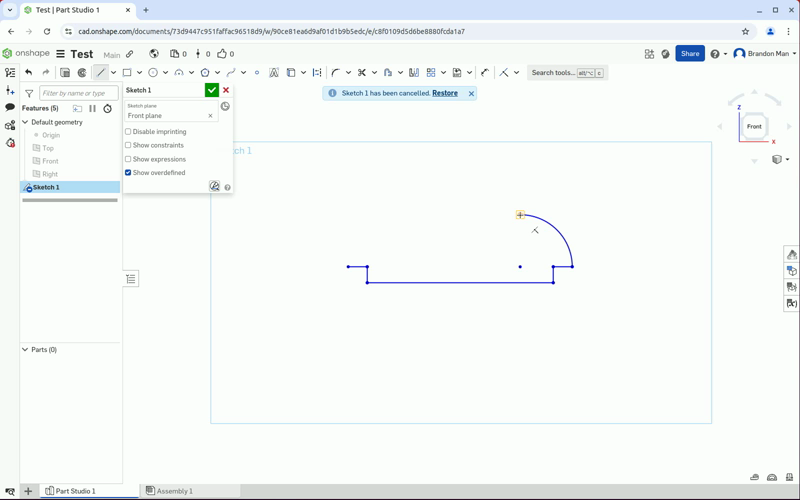
key_down(shift)
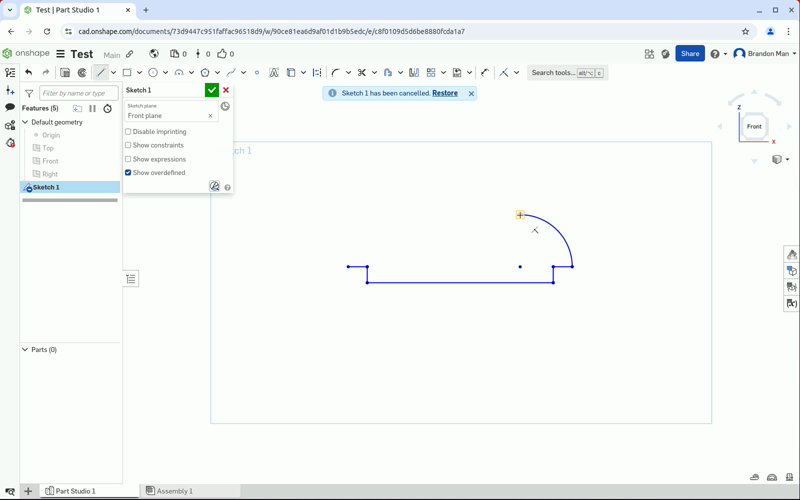
mouse_move(400, 214)
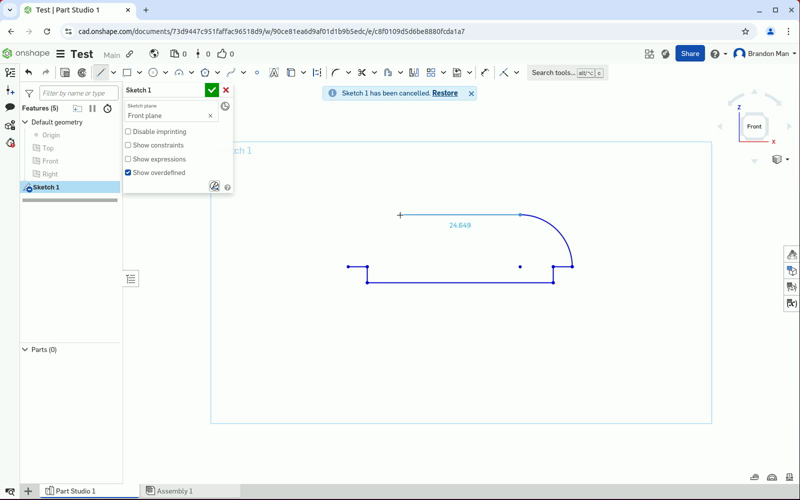
click(400, 214)
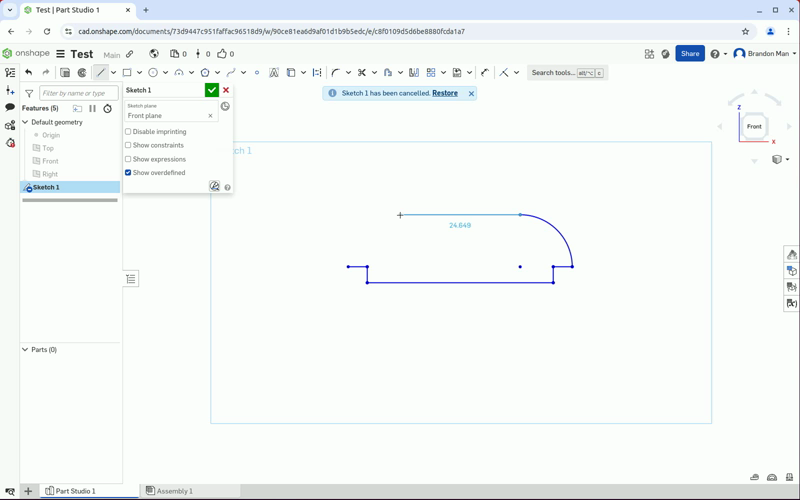
key_up(shift)
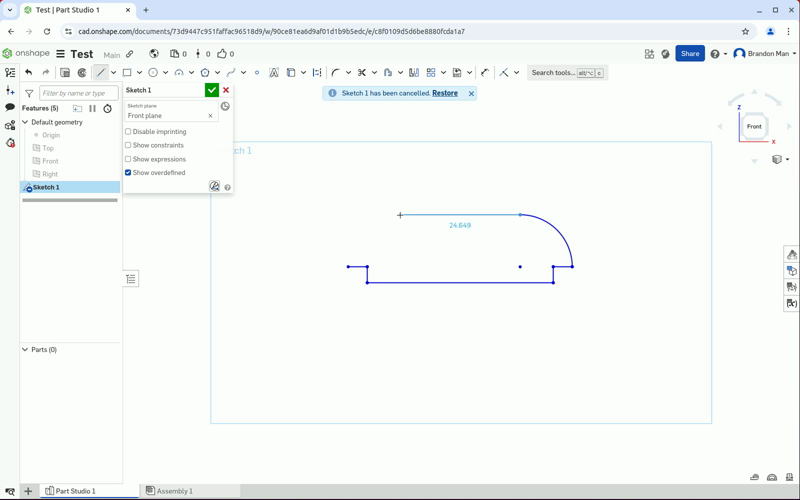
key(esc)
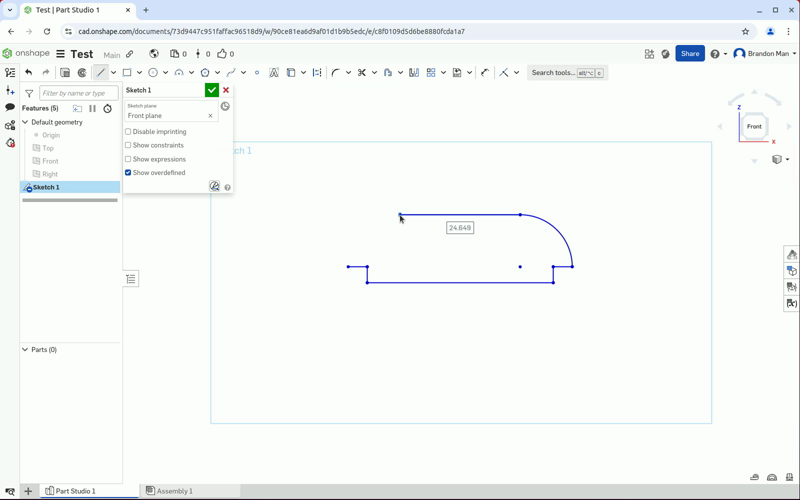
key(a)
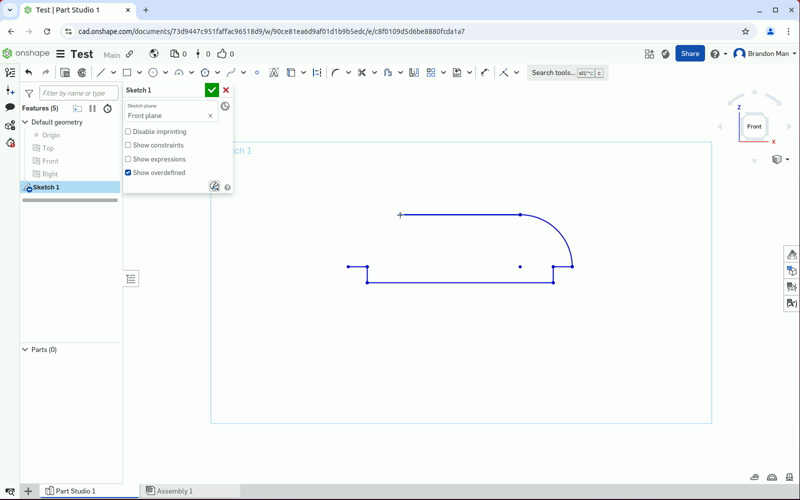
mouse_move(400, 214)
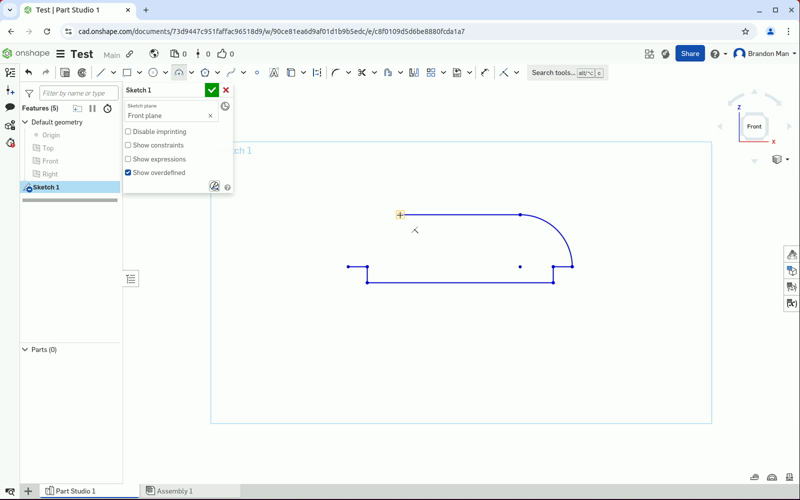
click(400, 214)
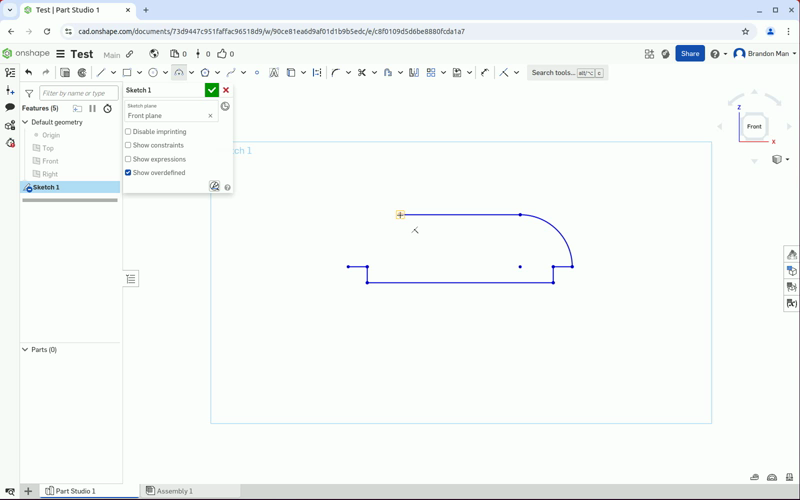
mouse_move(348, 266)
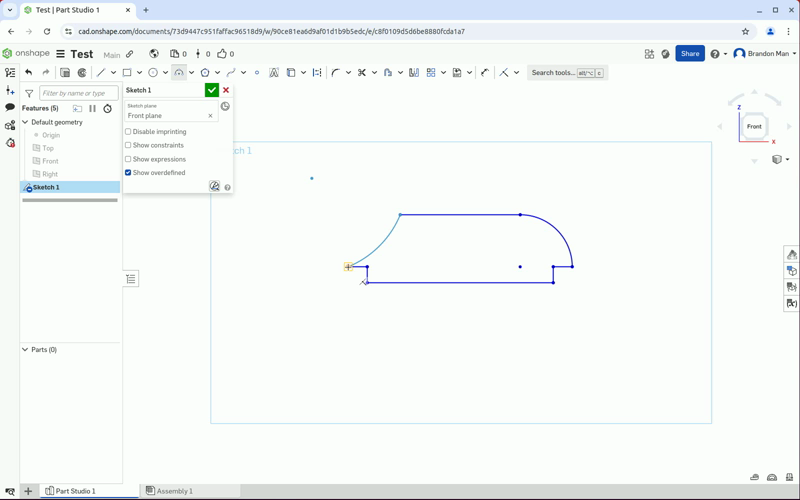
click(348, 266)
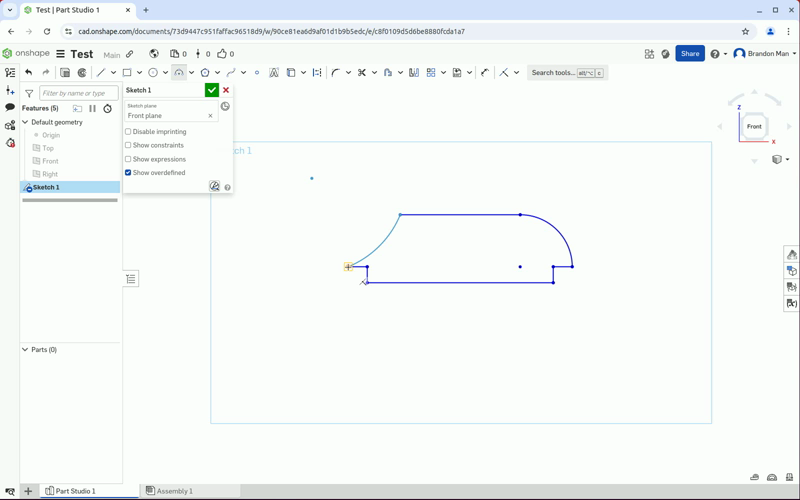
key_down(shift)
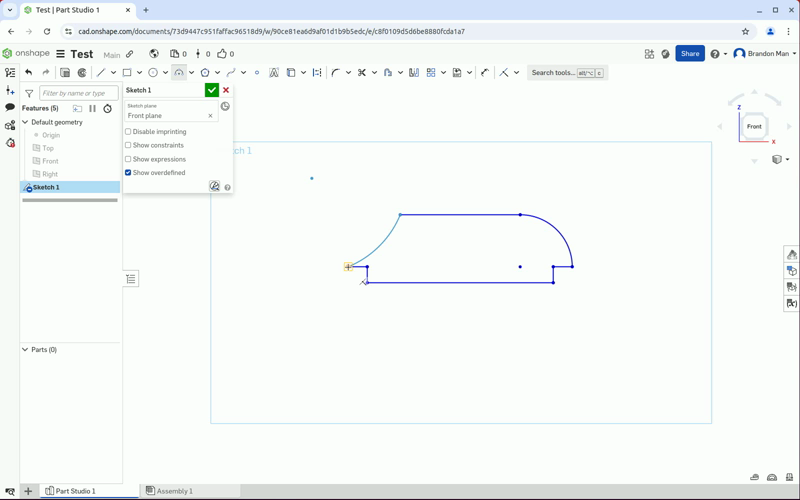
mouse_move(363, 229)
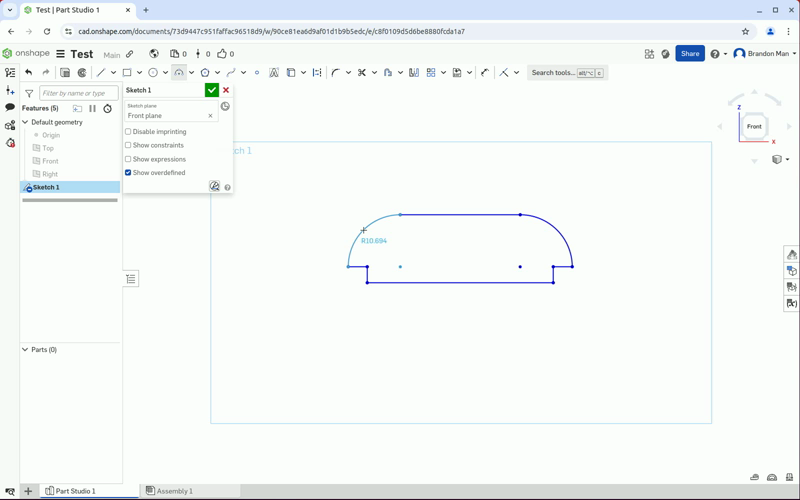
click(363, 229)
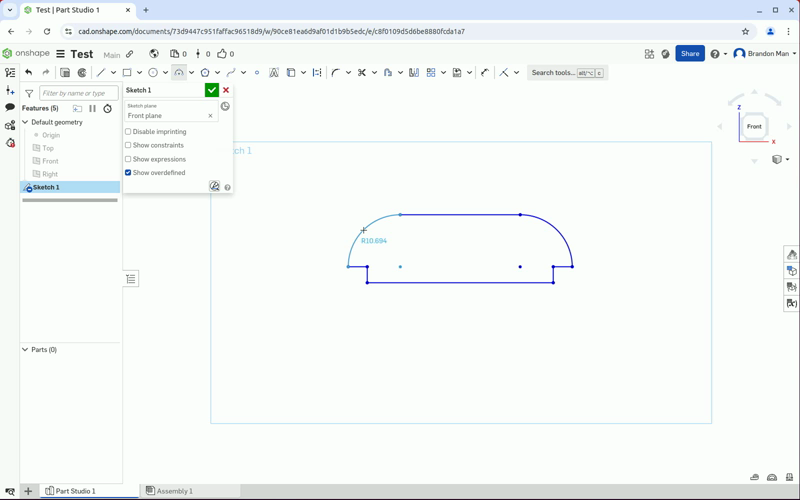
key_up(shift)
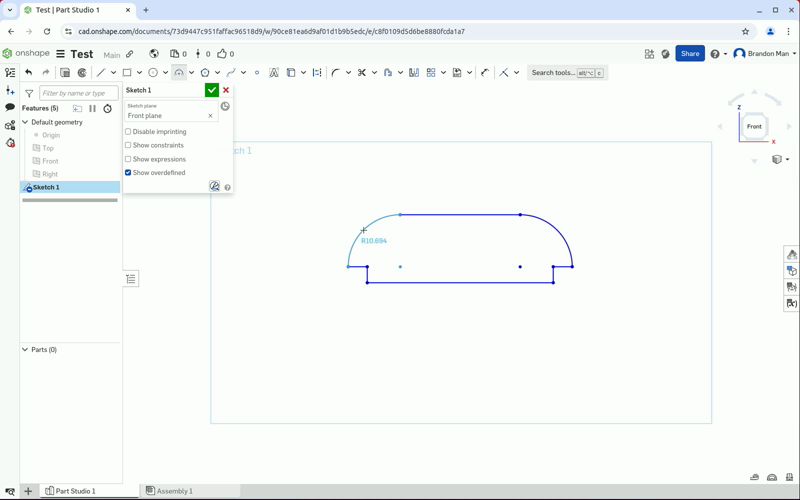
key(esc)
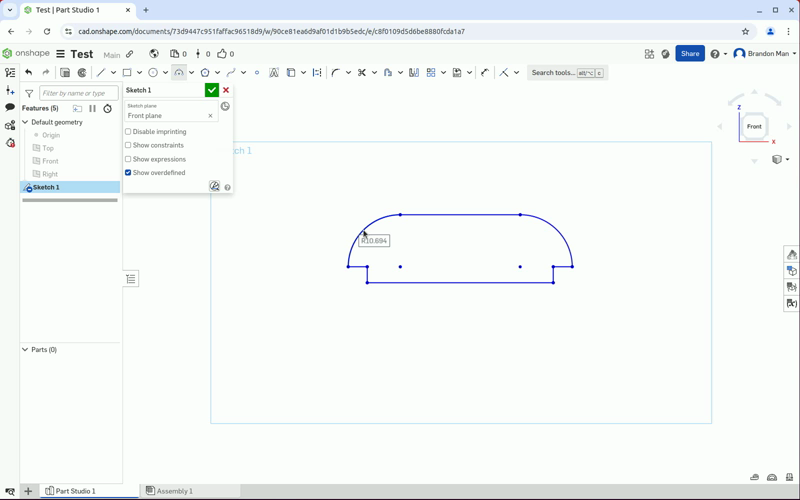
mouse_move(537, 261)
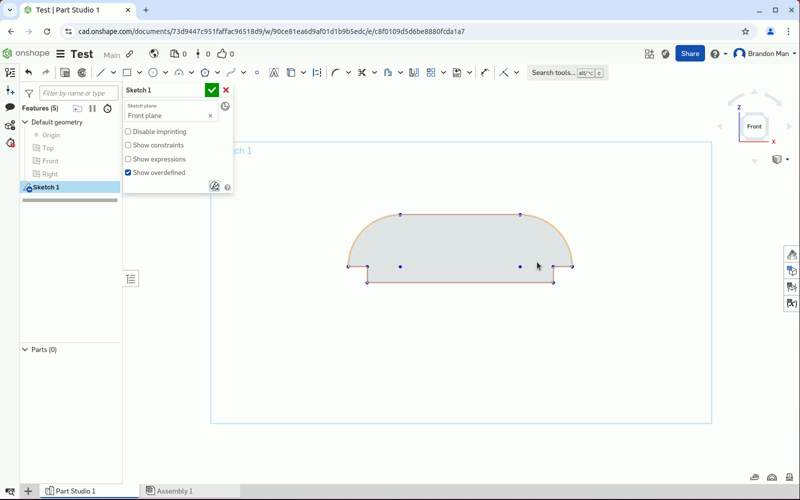
scroll(6)
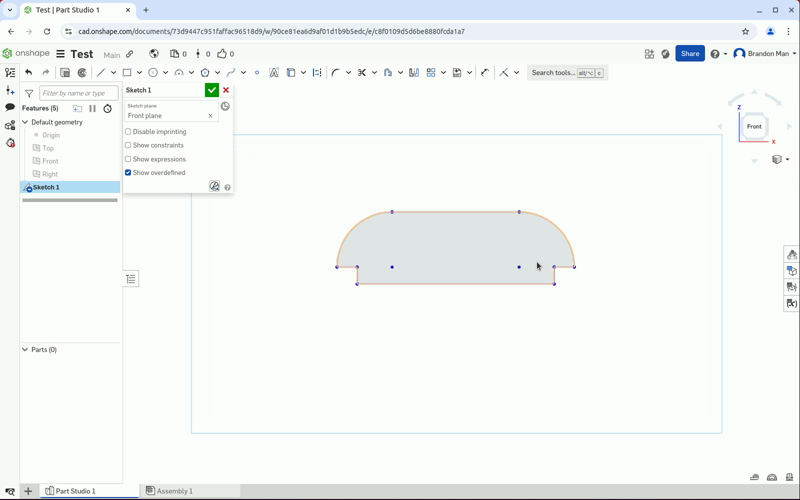
scroll(6)
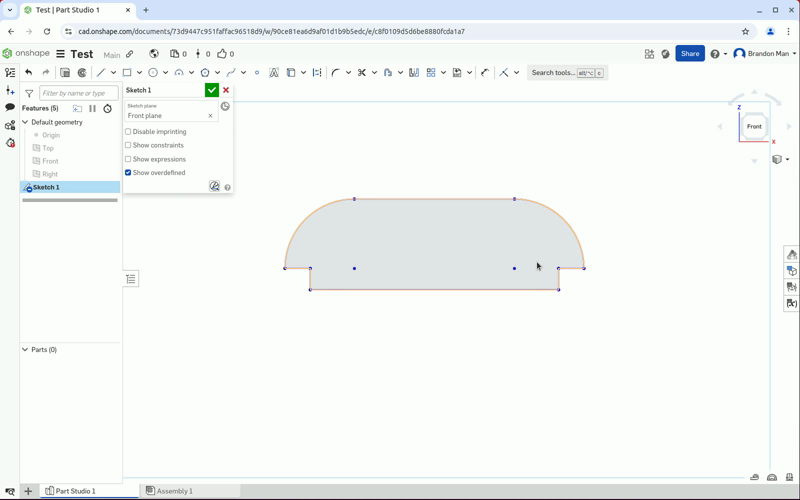
scroll(6)
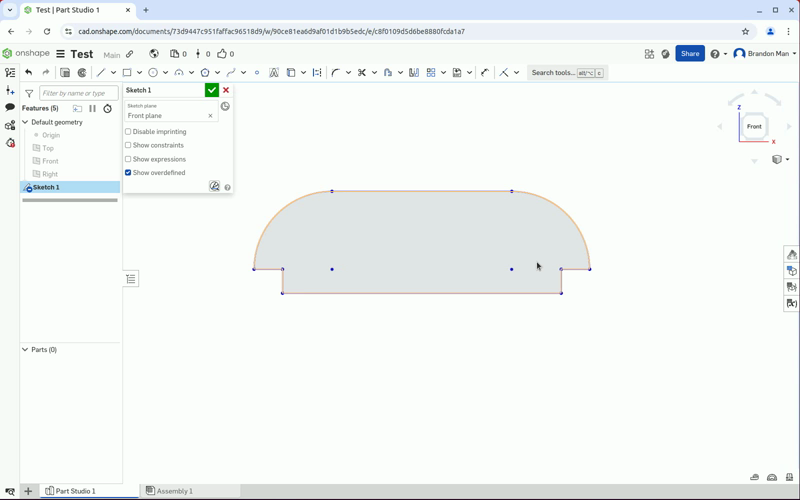
scroll(6)
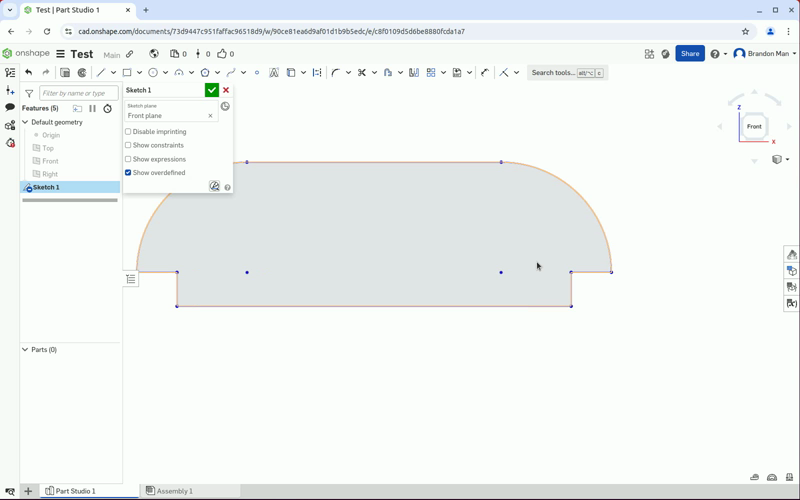
scroll(6)
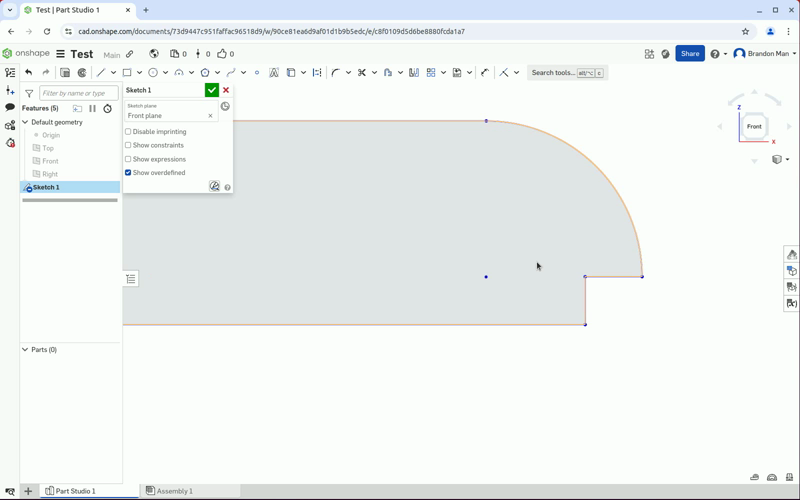
scroll(6)
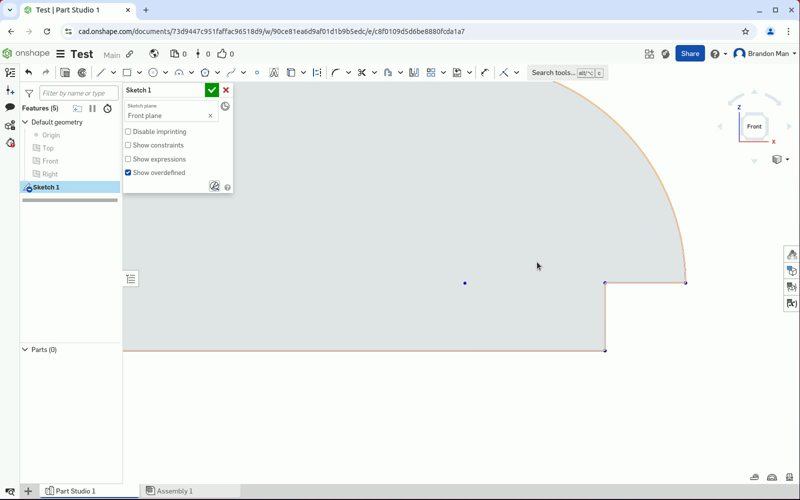
scroll(6)
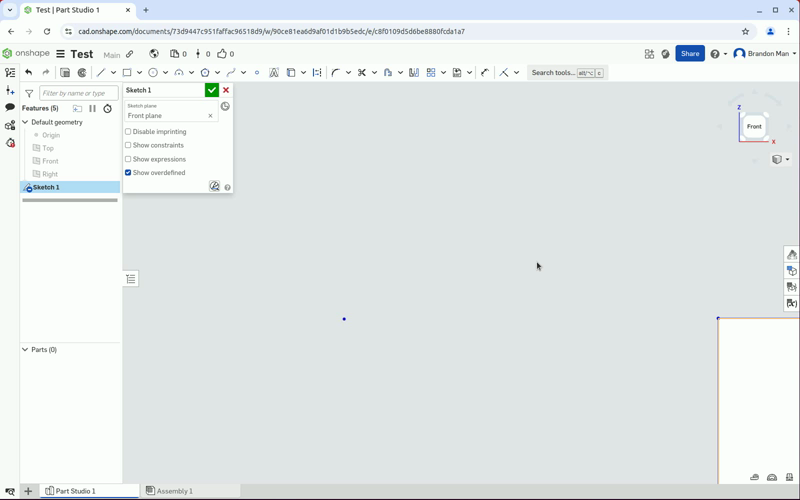
click(537, 261)
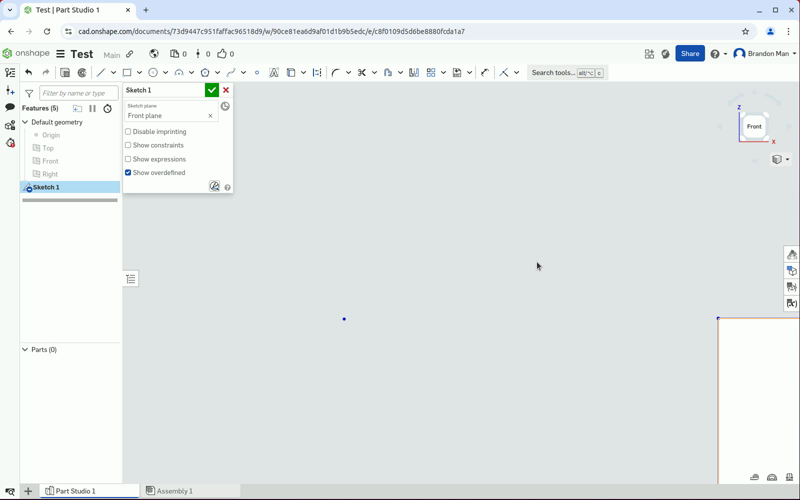
scroll(-6)
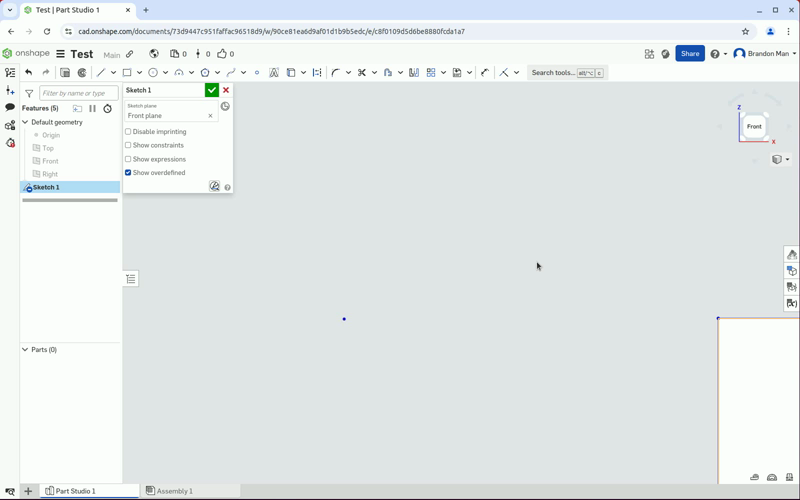
scroll(-6)
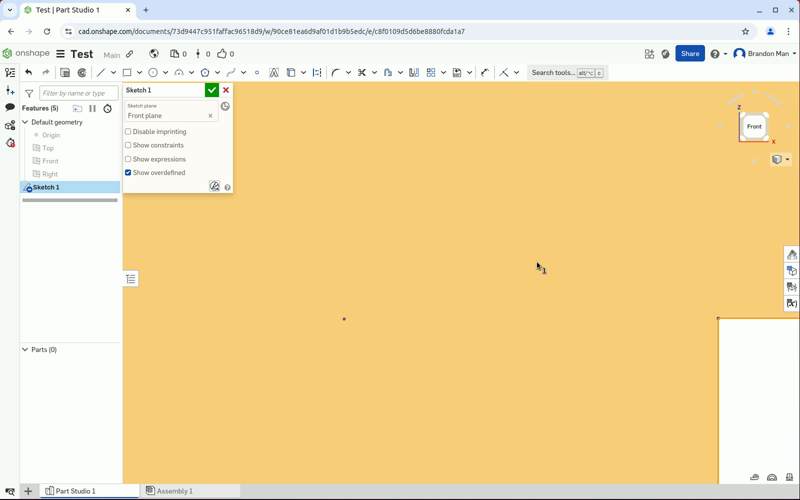
scroll(-6)
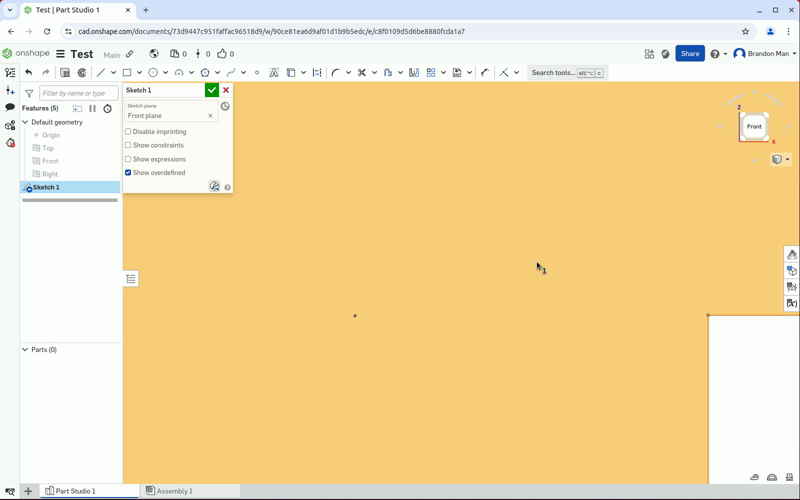
scroll(-6)
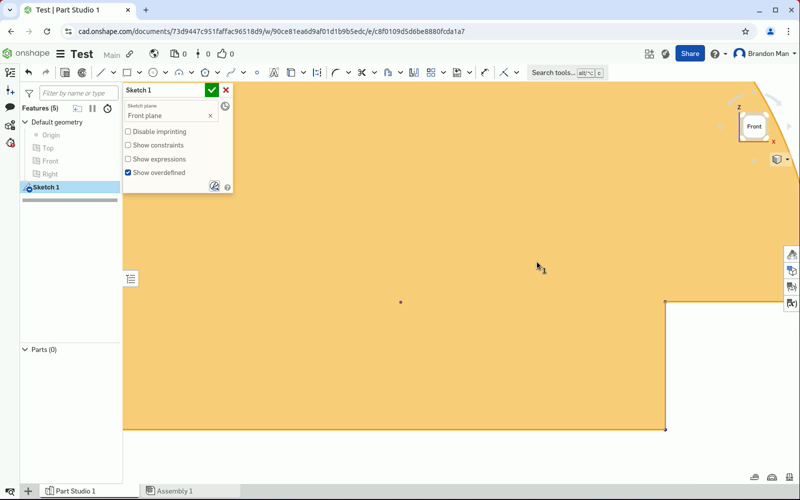
scroll(-6)
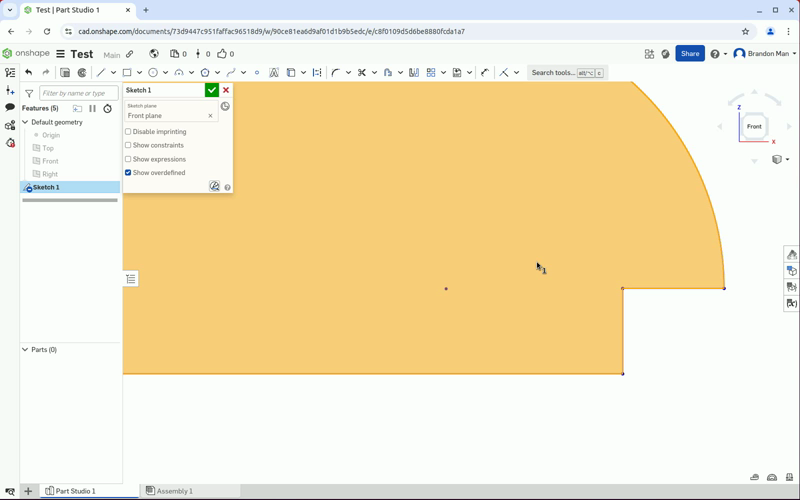
scroll(-6)
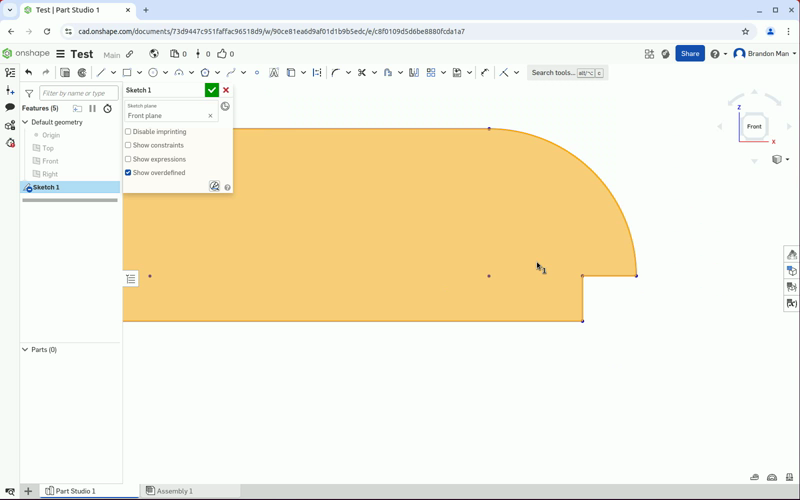
scroll(-6)
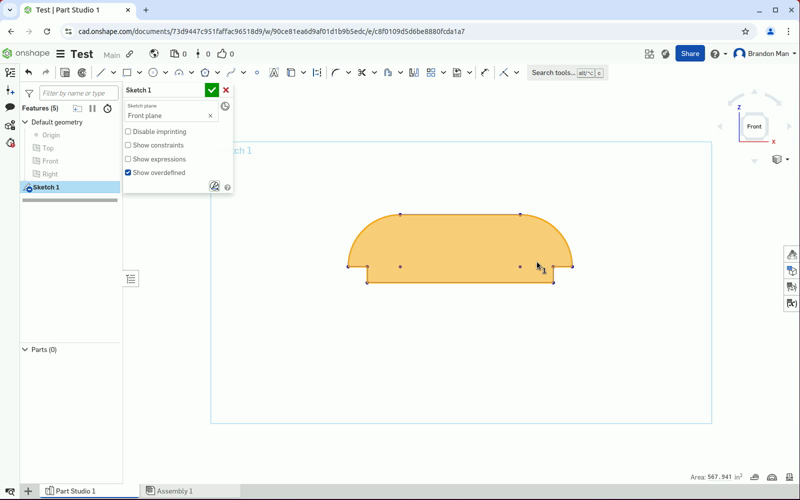
mouse_move(73, 352)
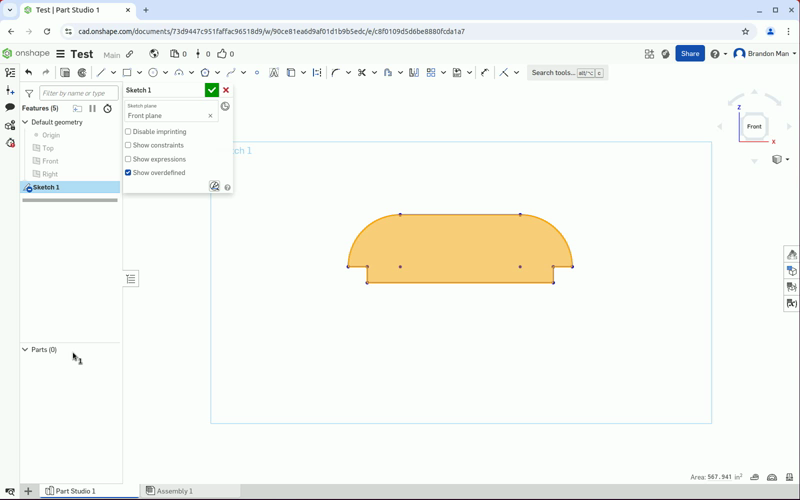
key(shift+y)
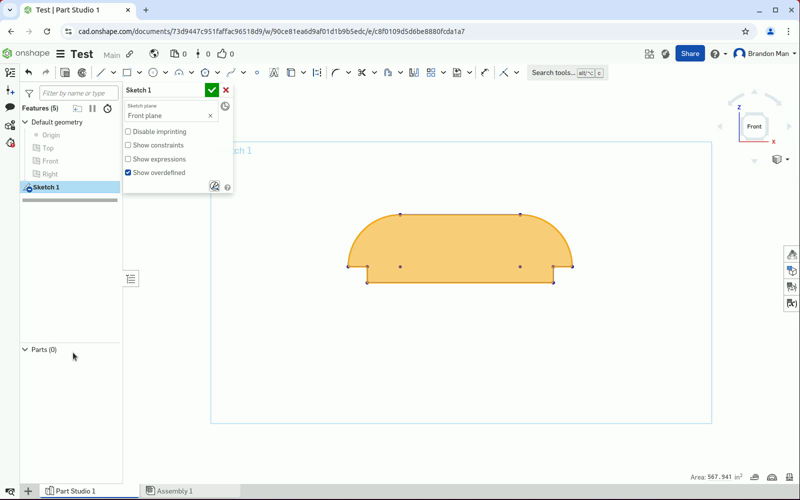
key(shift+e)
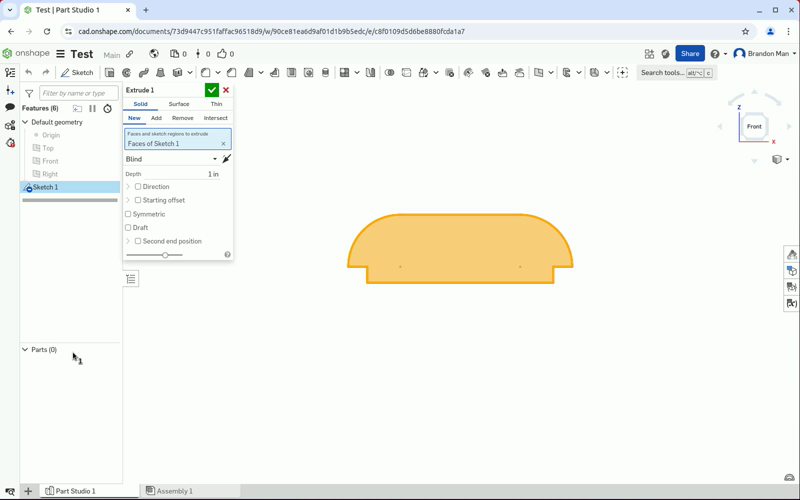
mouse_move(143, 106)
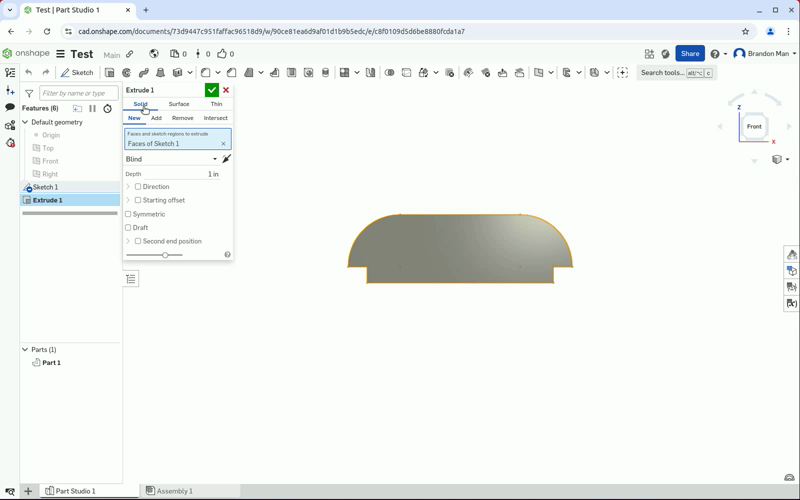
click(143, 106)
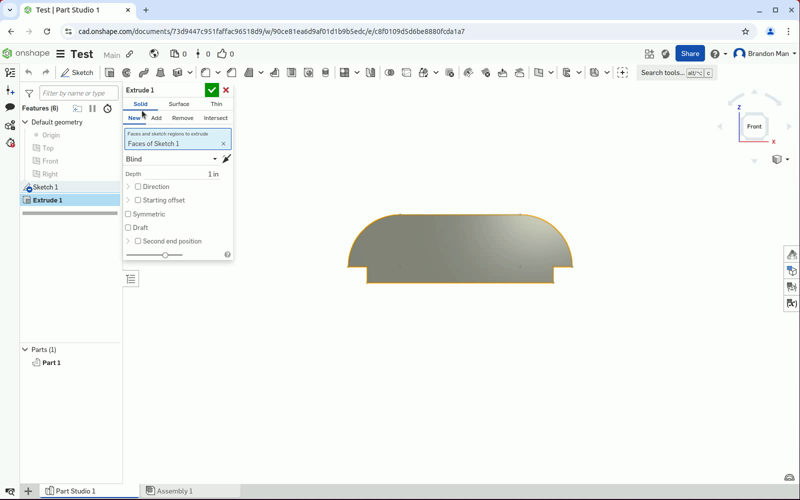
mouse_move(137, 120)
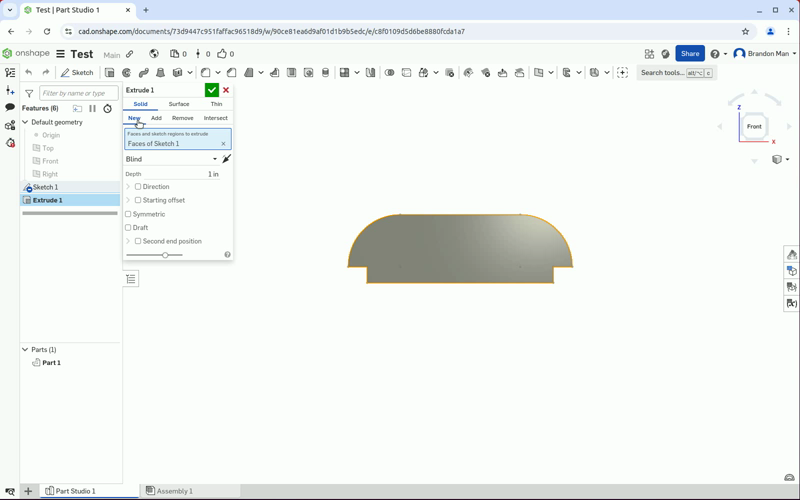
click(137, 120)
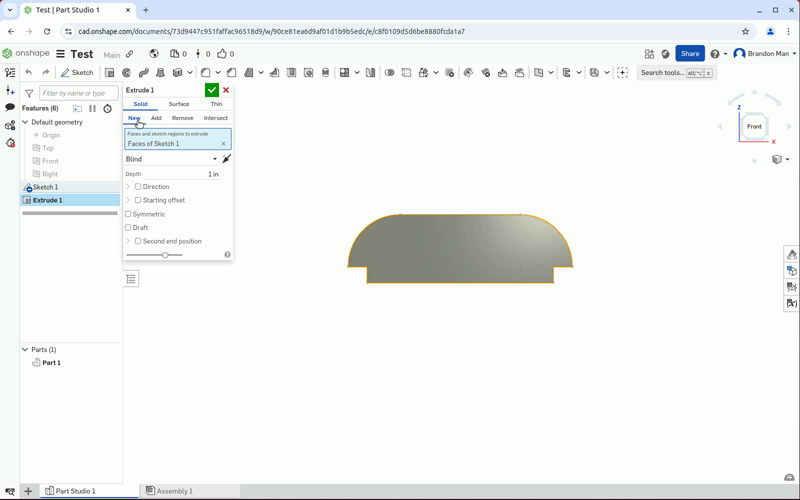
key(tab, 4)
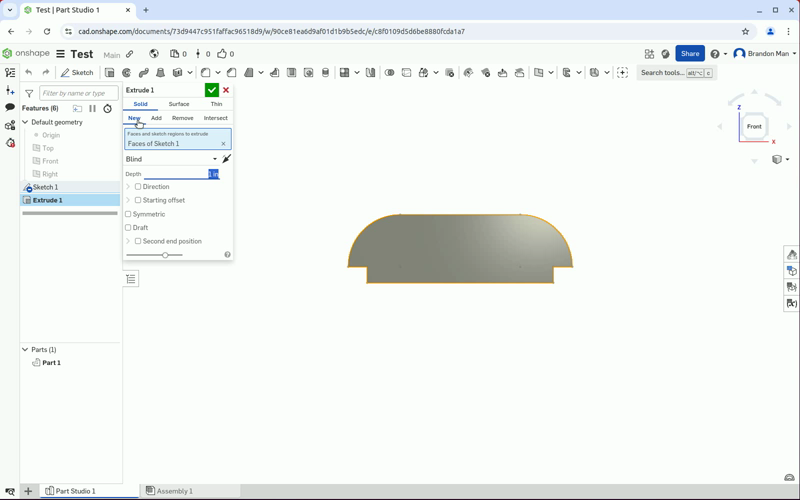
text(21.182)
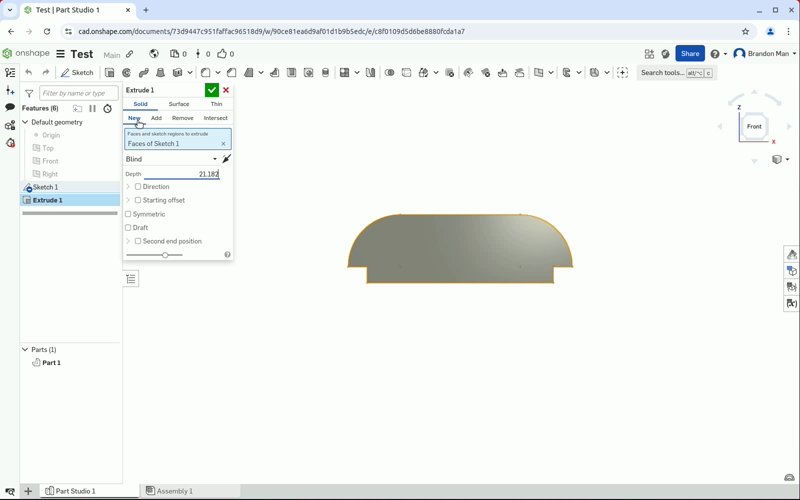
key(tab, 3)
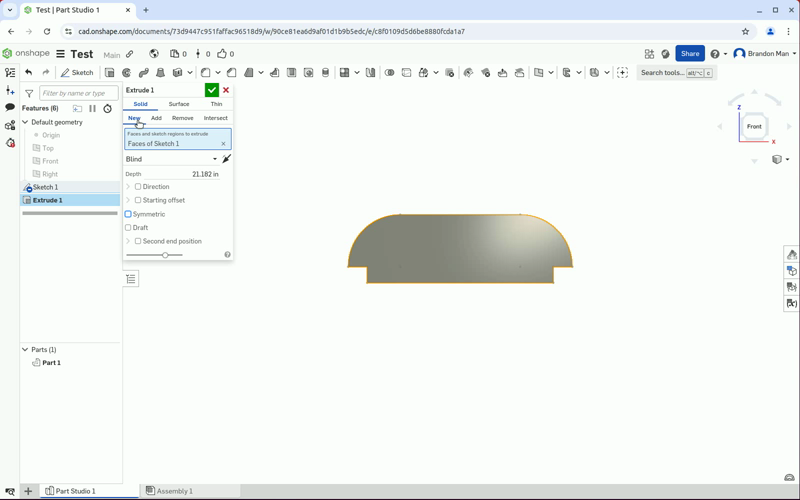
key(space)
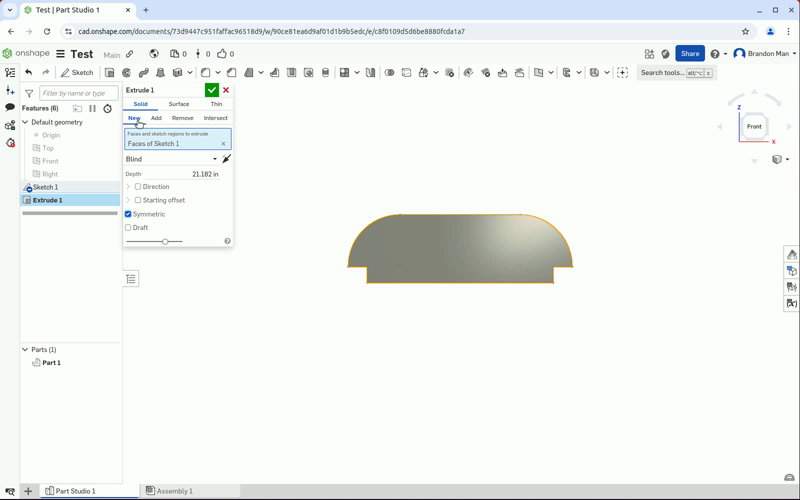
key(enter)
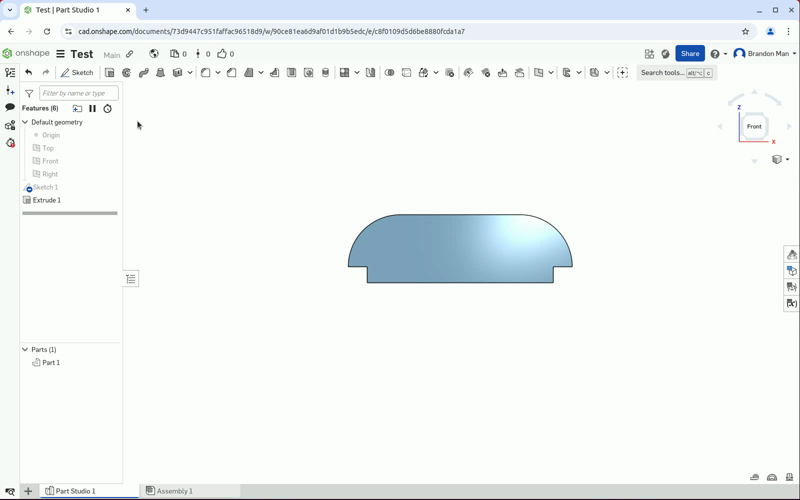
key(shift+h)
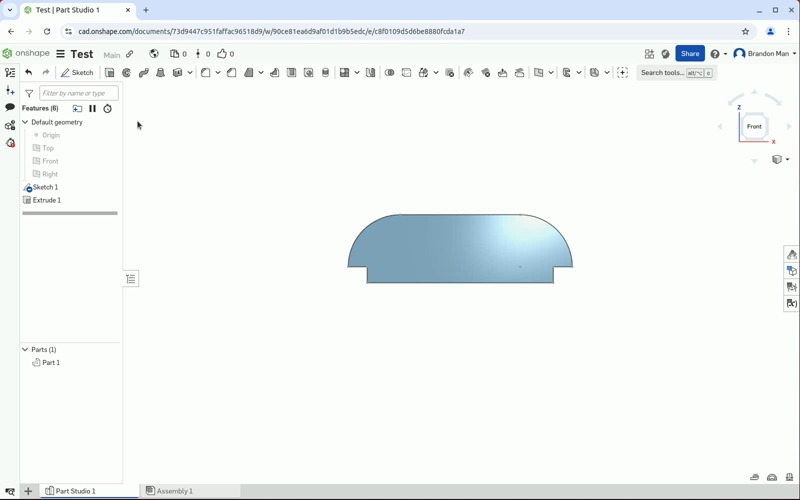
key(shift+h)
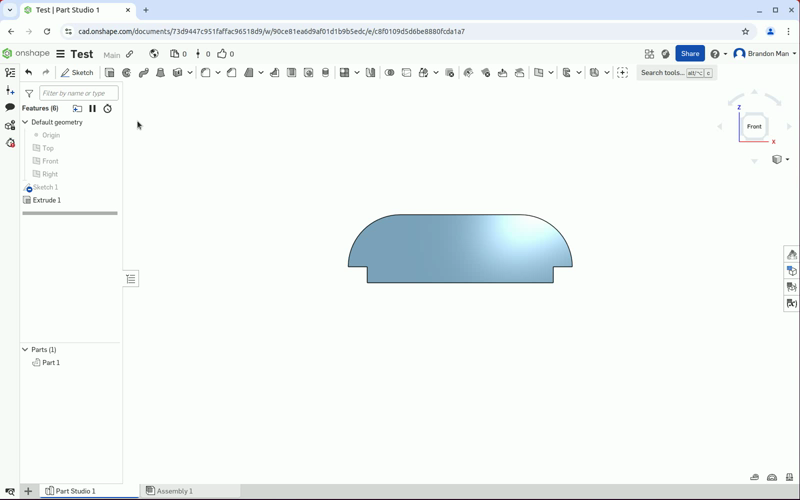
mouse_move(73, 189)
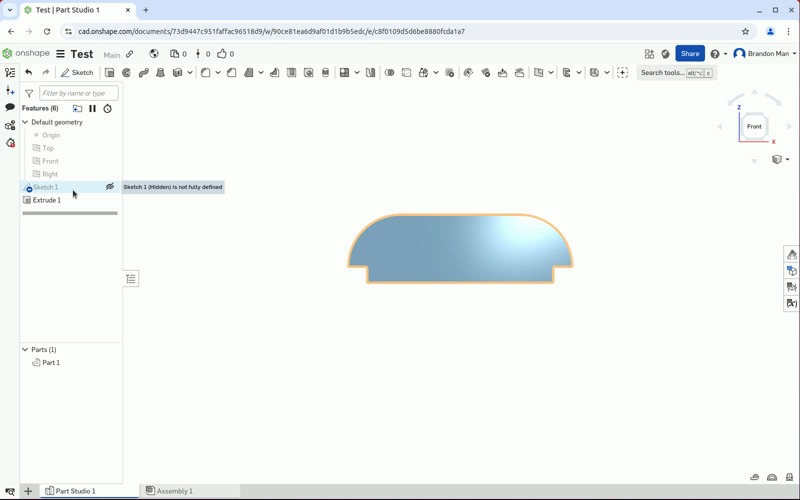
click(73, 189)
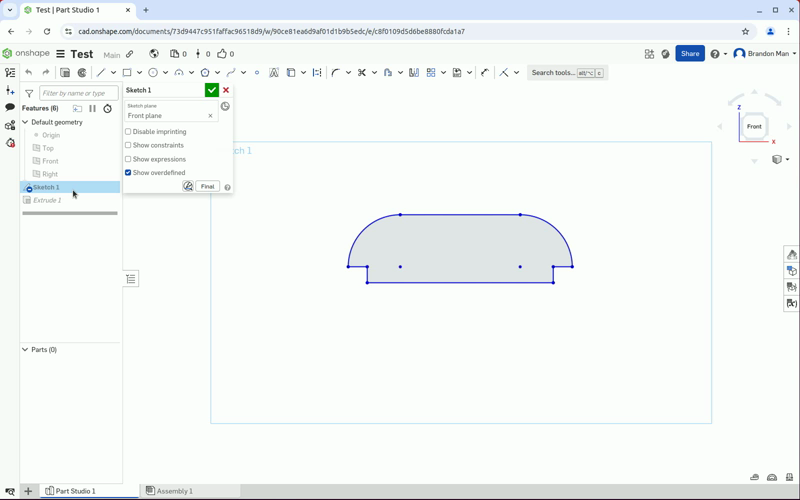
mouse_move(229, 92)
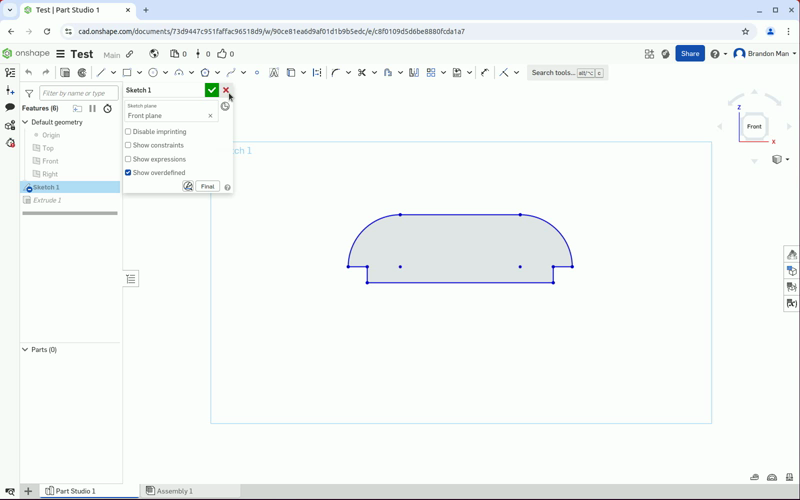
click(229, 92)
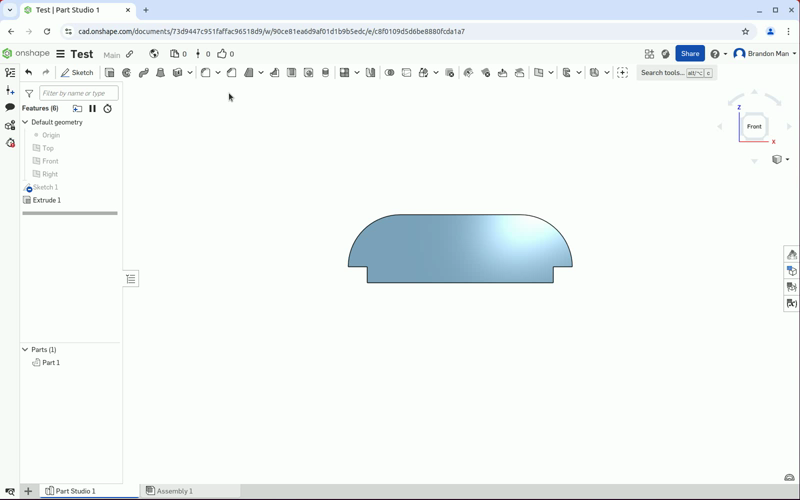
mouse_move(73, 352)
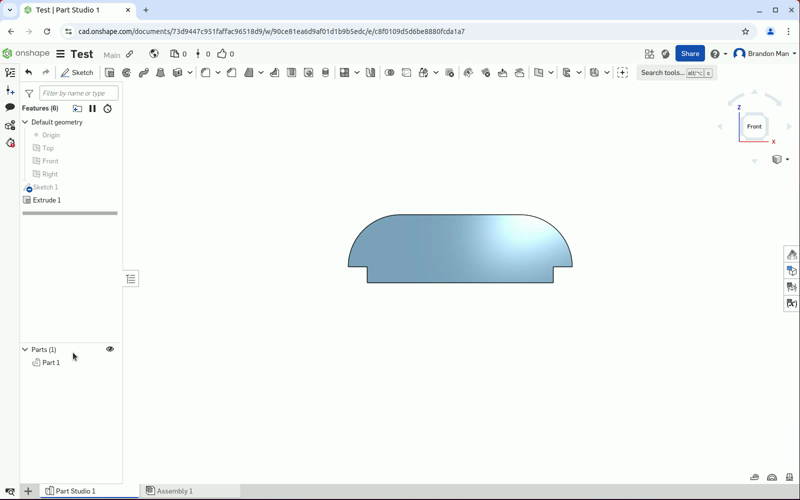
key(y)
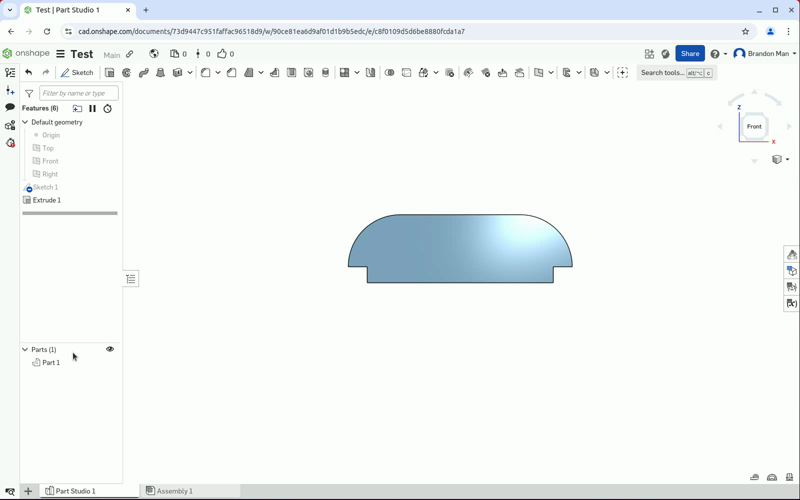
key(shift+p)
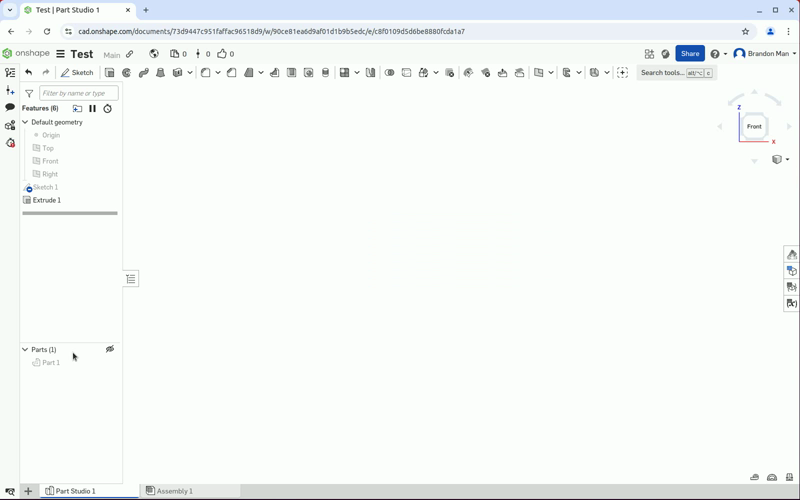
key(space)
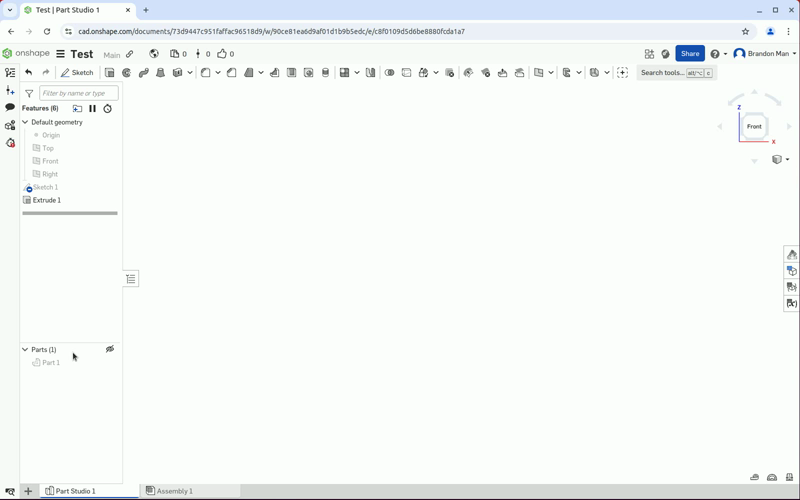
key_down(shift)
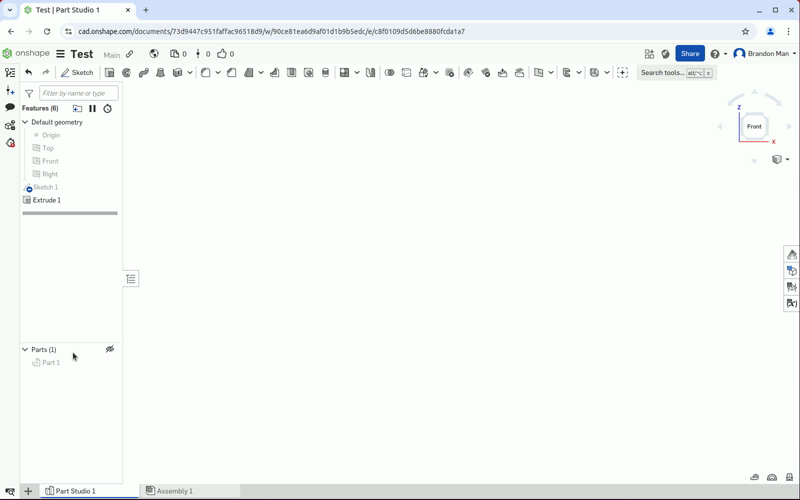
key(left)
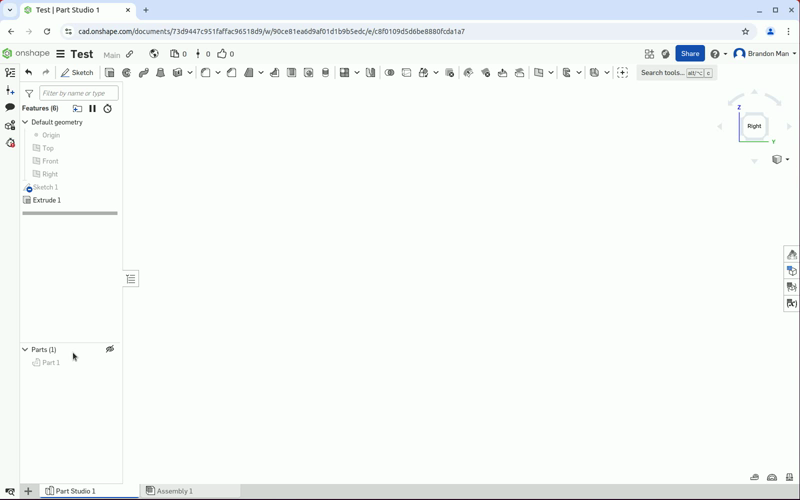
key_up(shift)
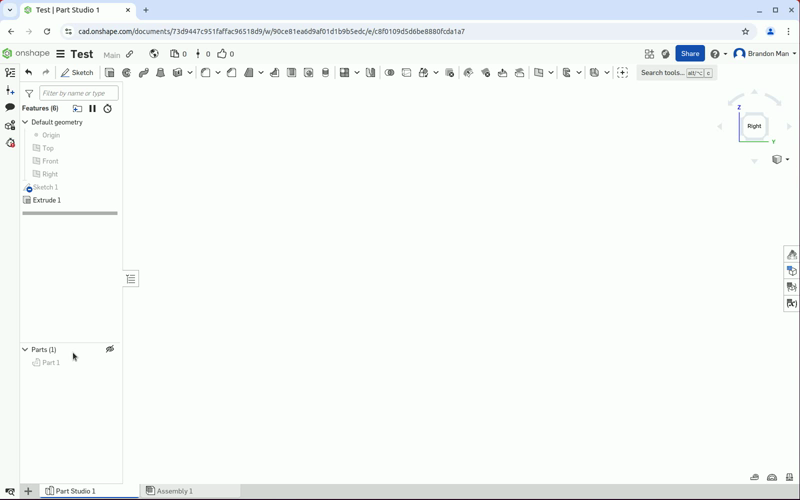
mouse_move(73, 352)
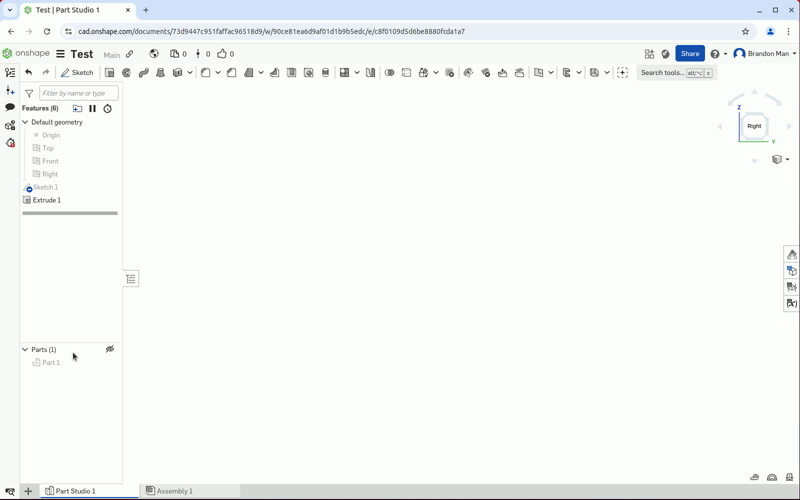
key(shift+y)
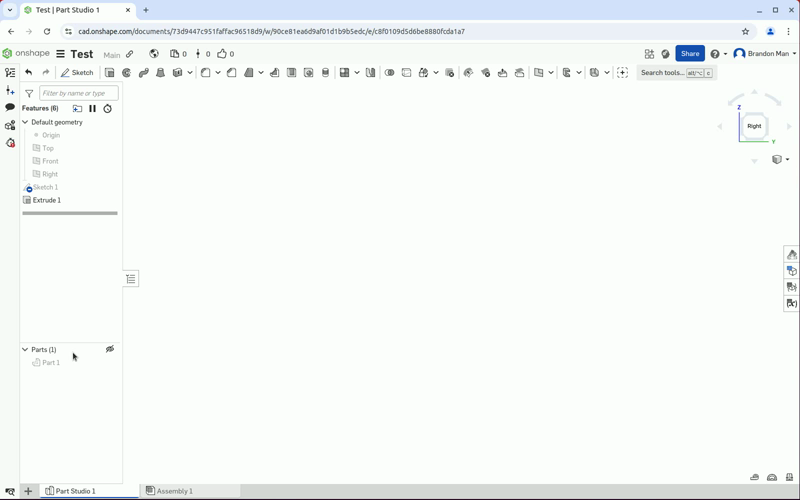
key(shift+s)
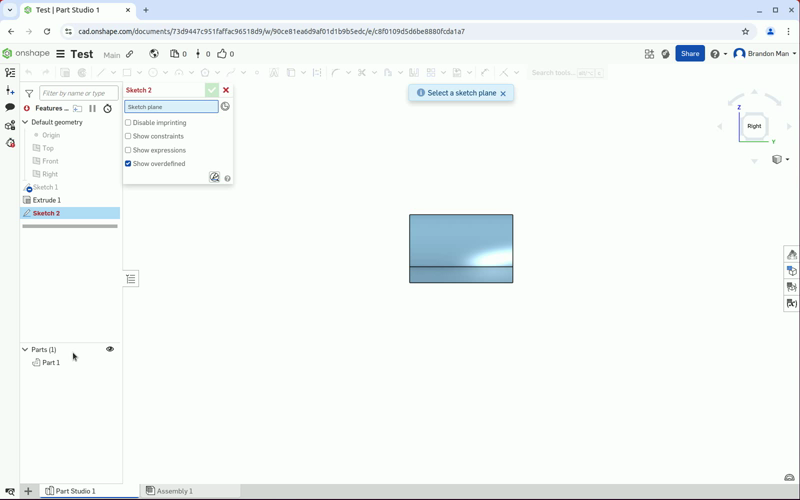
mouse_move(73, 176)
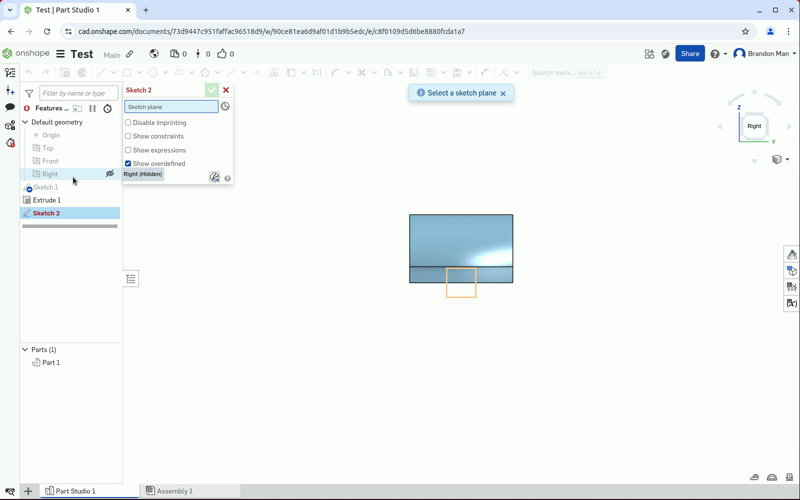
click(73, 176)
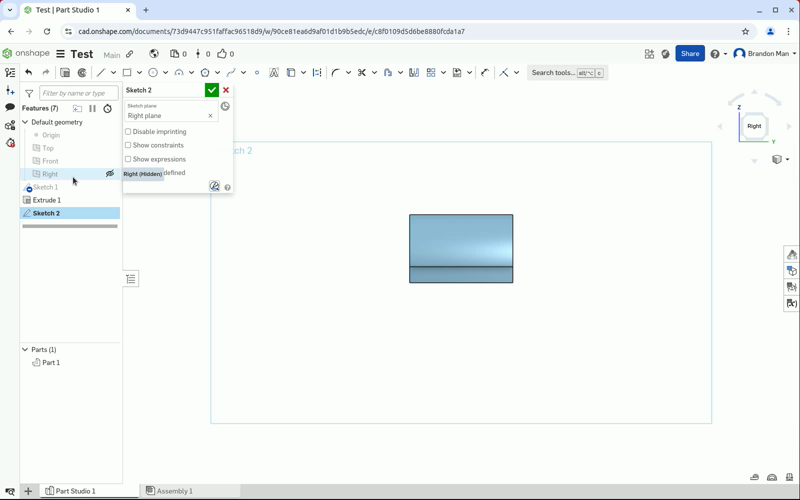
mouse_move(73, 352)
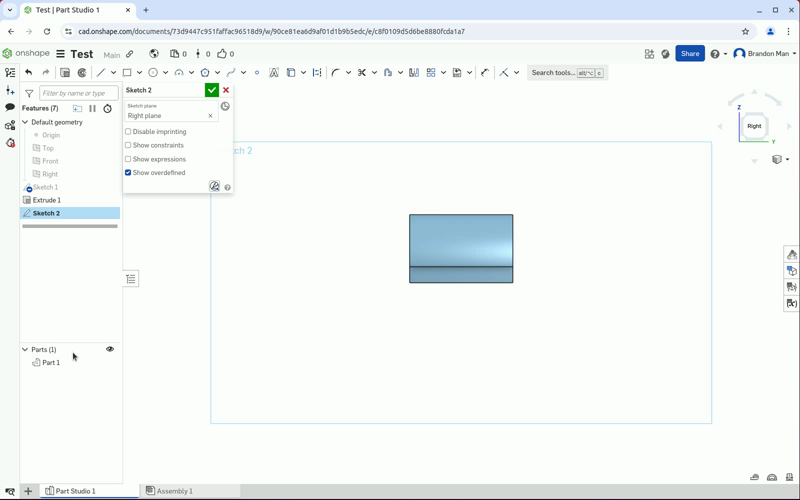
key(y)
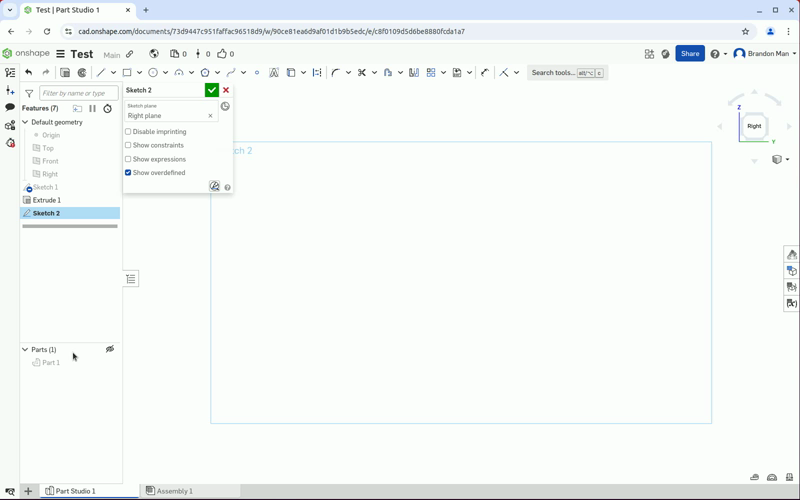
key(l)
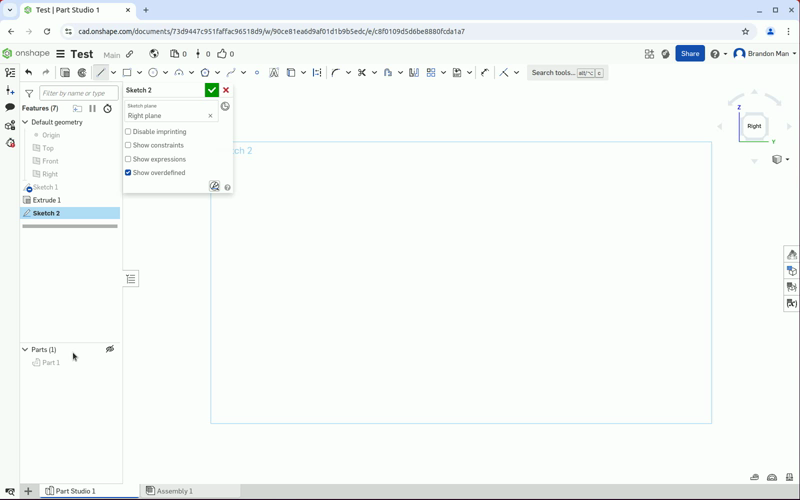
key_down(shift)
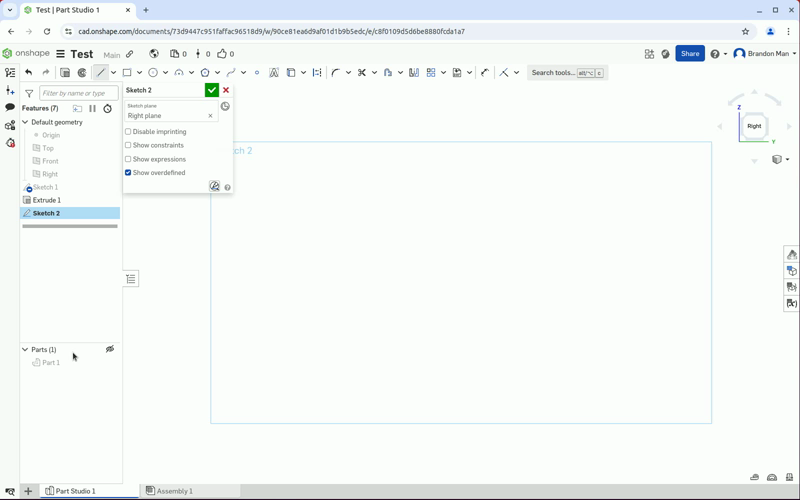
mouse_move(429, 234)
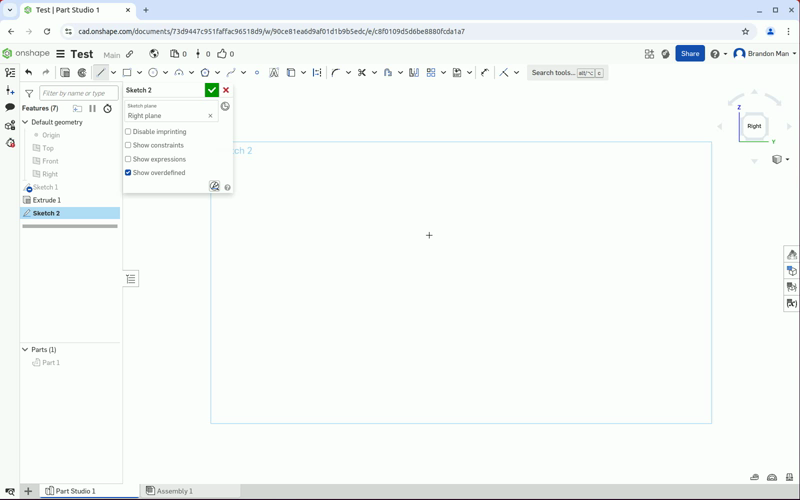
click(429, 234)
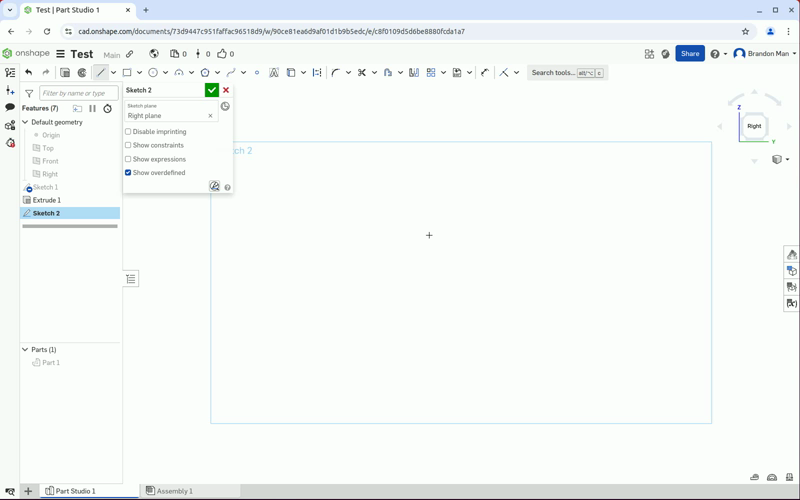
key_up(shift)
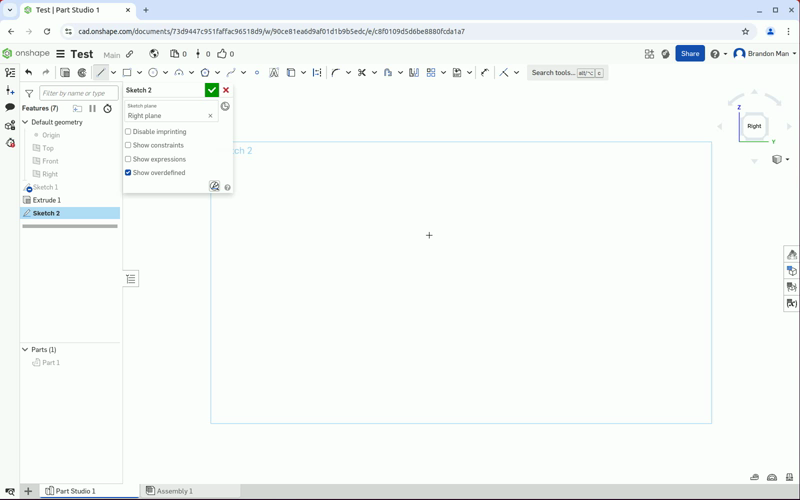
key_down(shift)
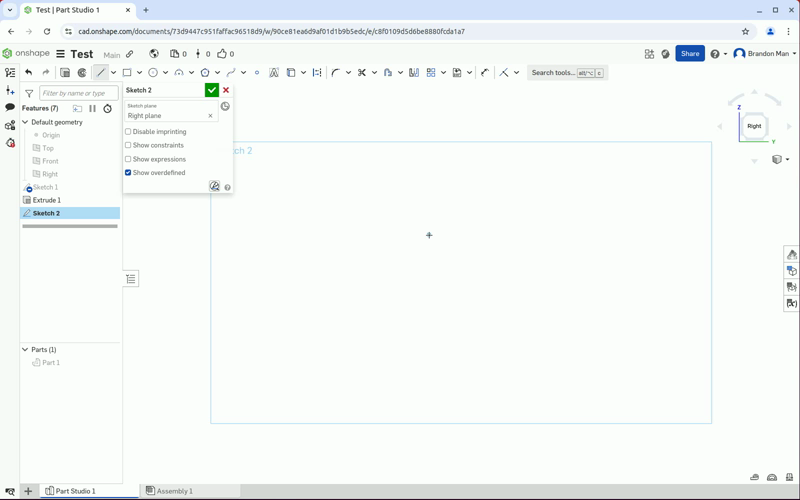
mouse_move(492, 234)
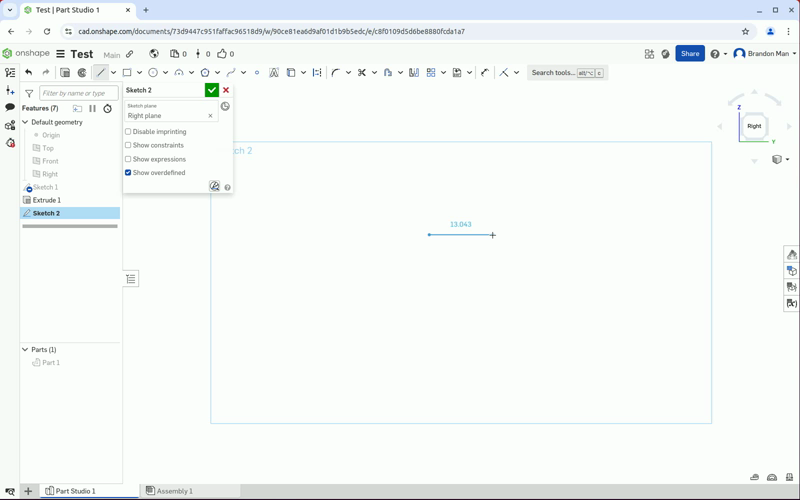
click(492, 234)
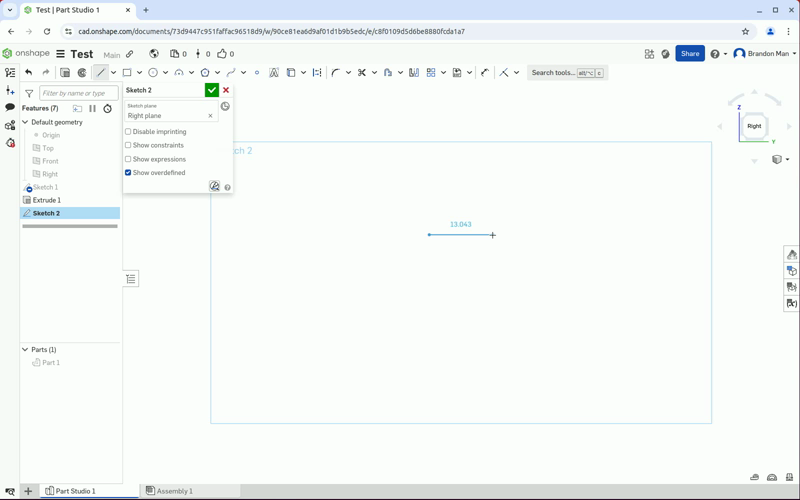
key_up(shift)
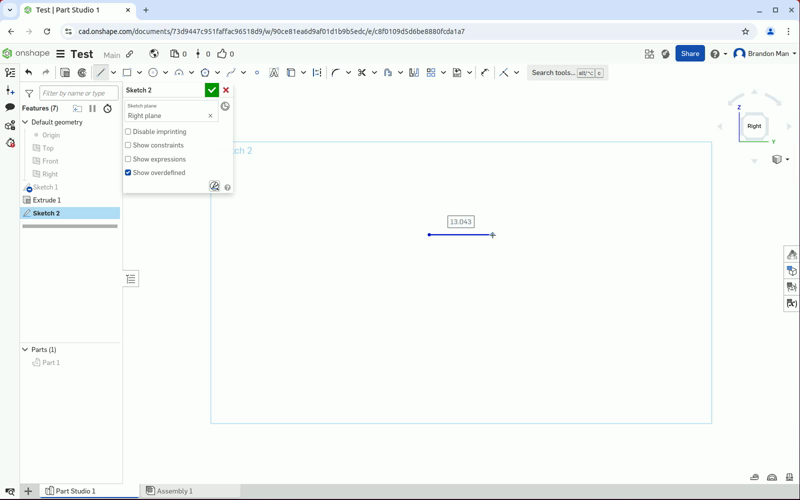
key_down(shift)
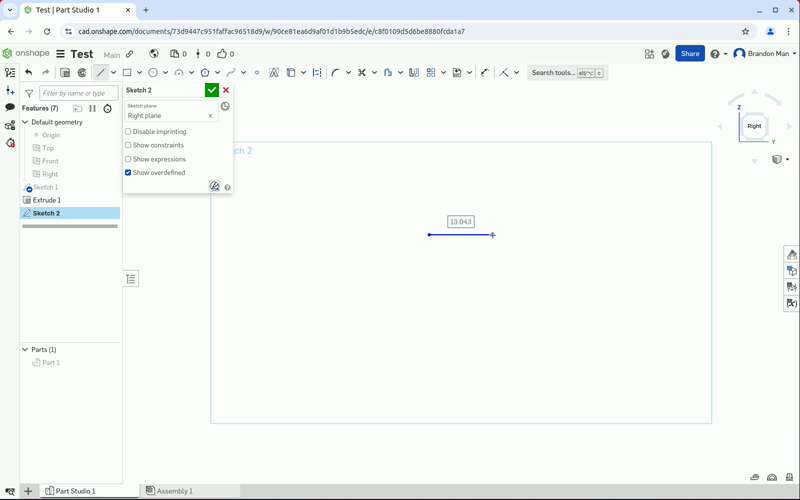
mouse_move(522, 234)
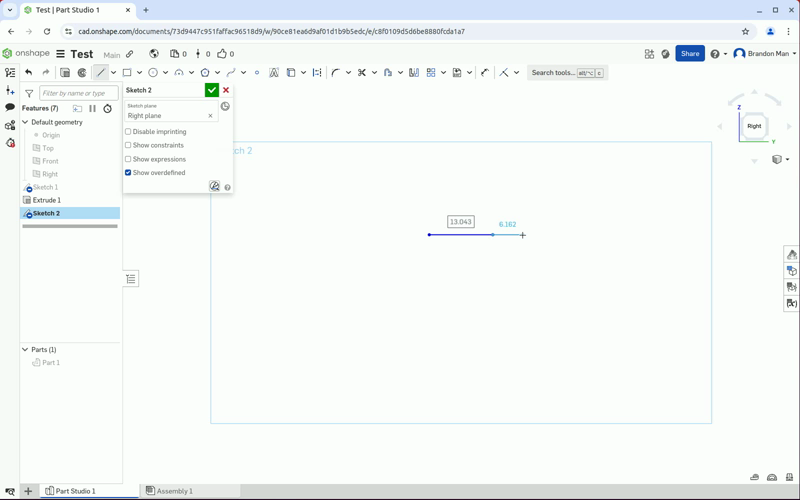
mouse_move(492, 215)
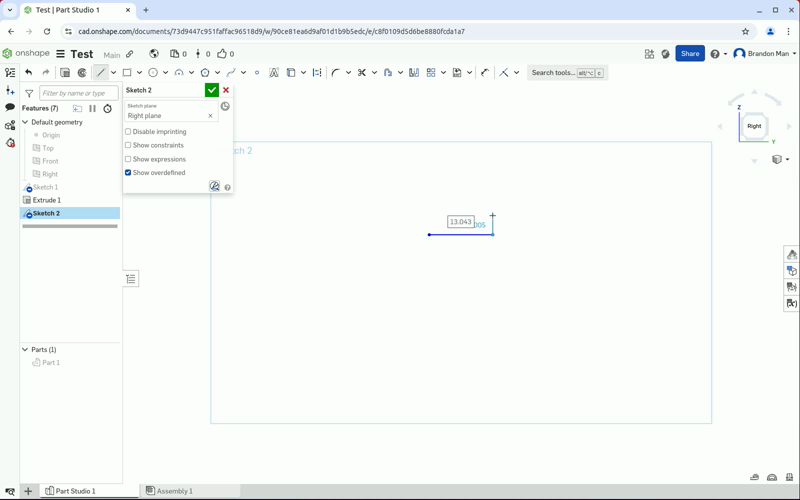
click(492, 215)
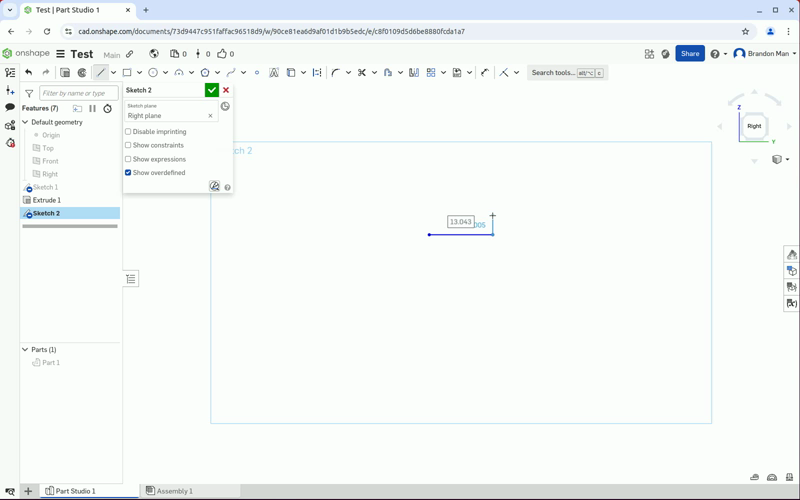
key_up(shift)
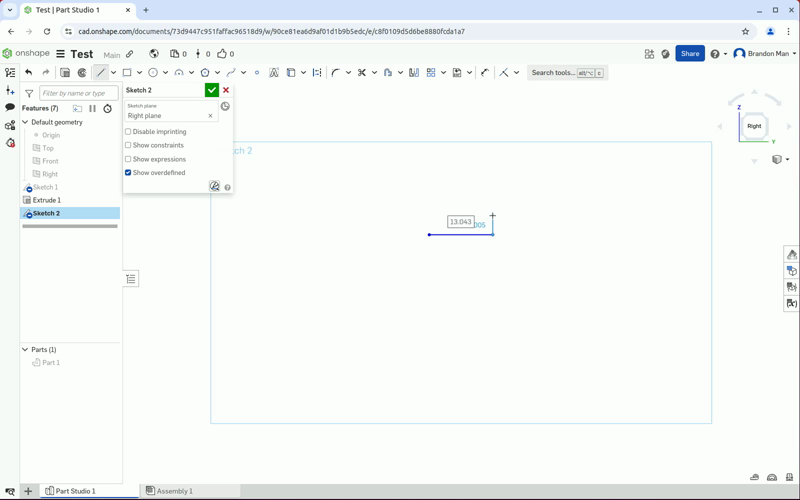
key_down(shift)
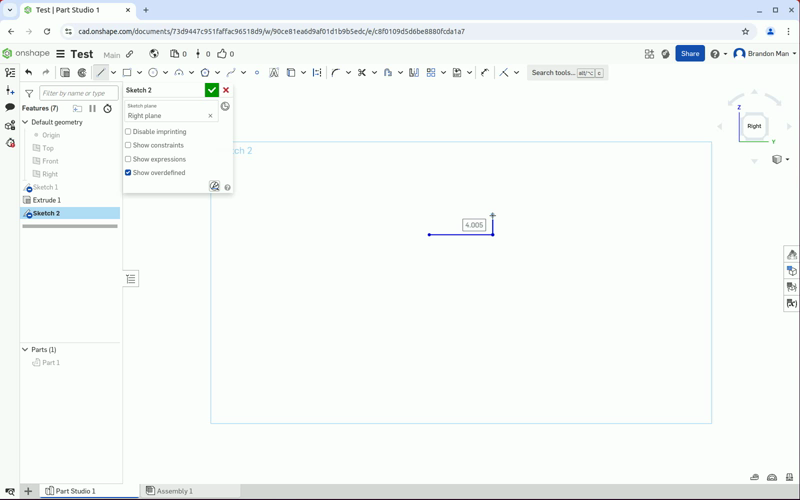
mouse_move(429, 215)
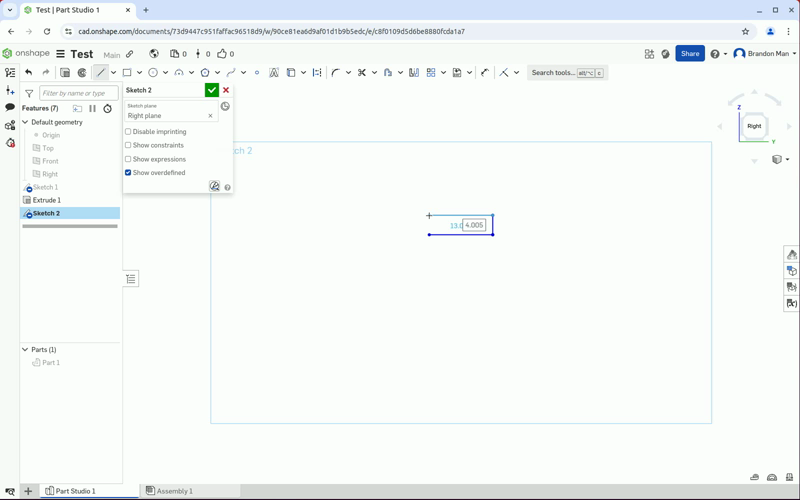
click(429, 215)
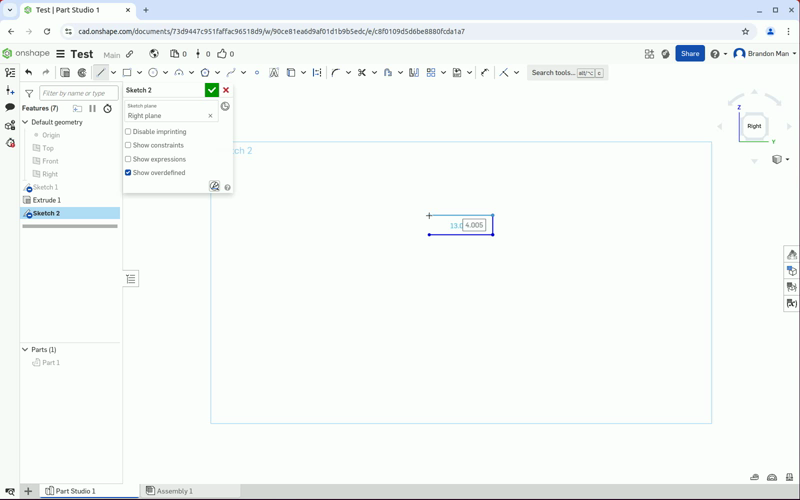
key_up(shift)
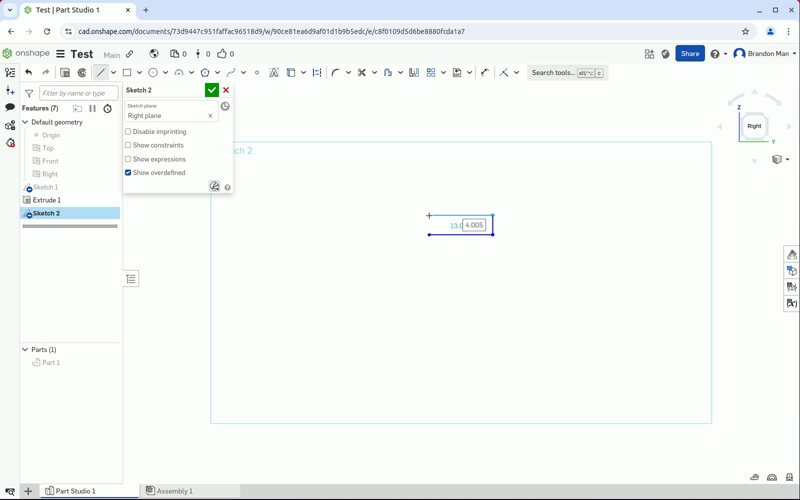
mouse_move(459, 215)
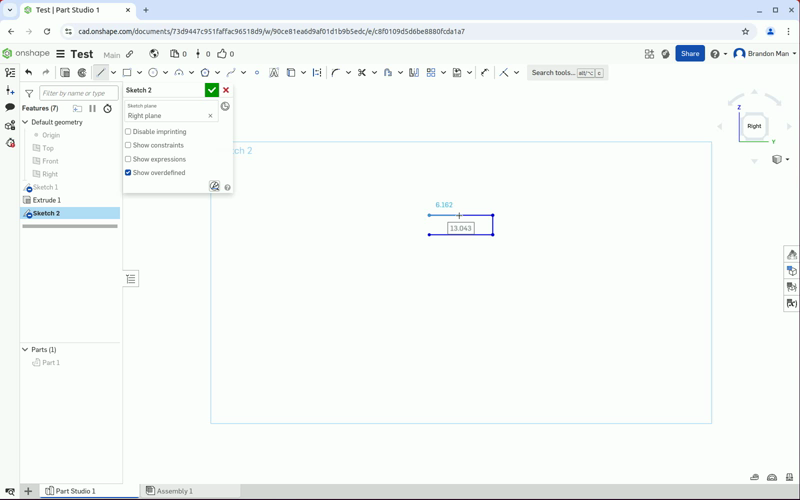
key_down(shift)
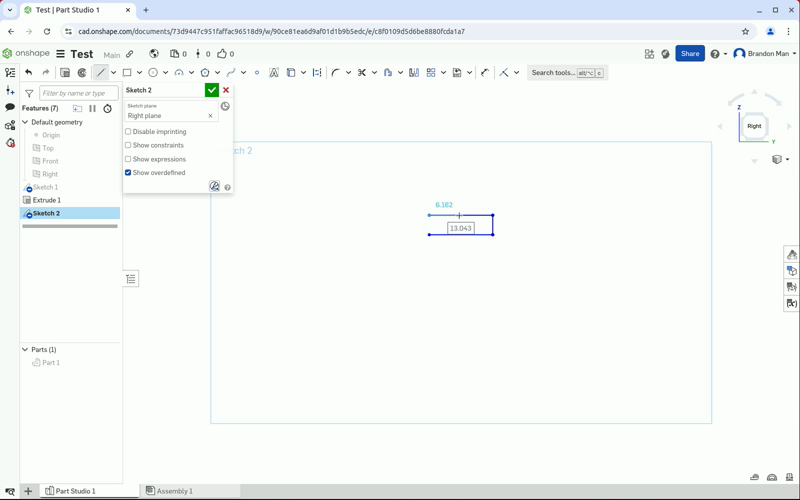
mouse_move(429, 234)
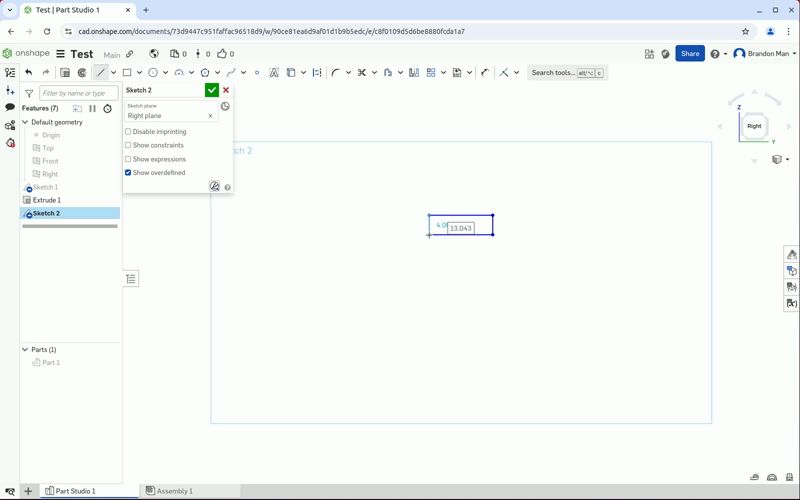
key_up(shift)
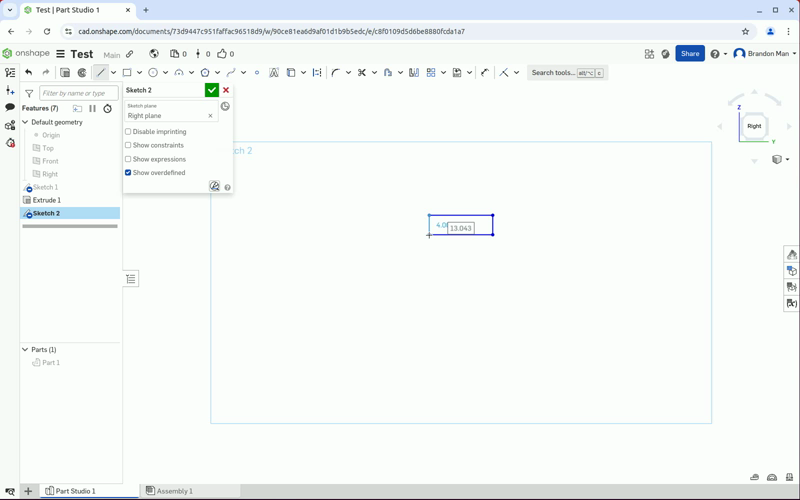
click(429, 234)
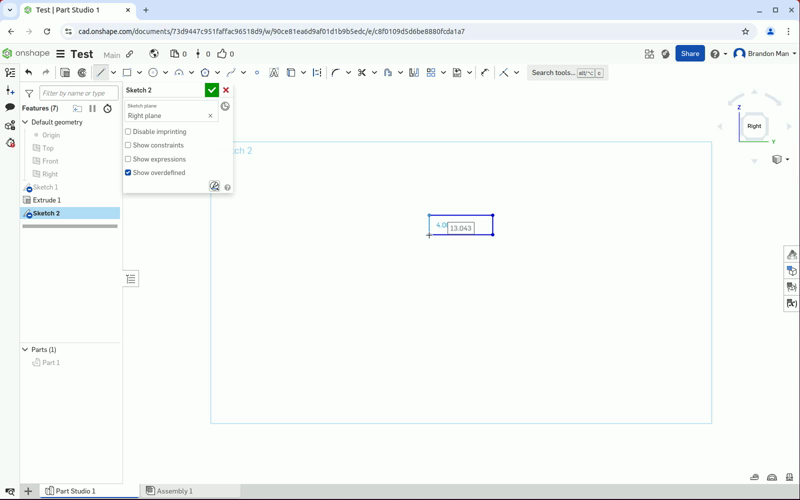
key(esc)
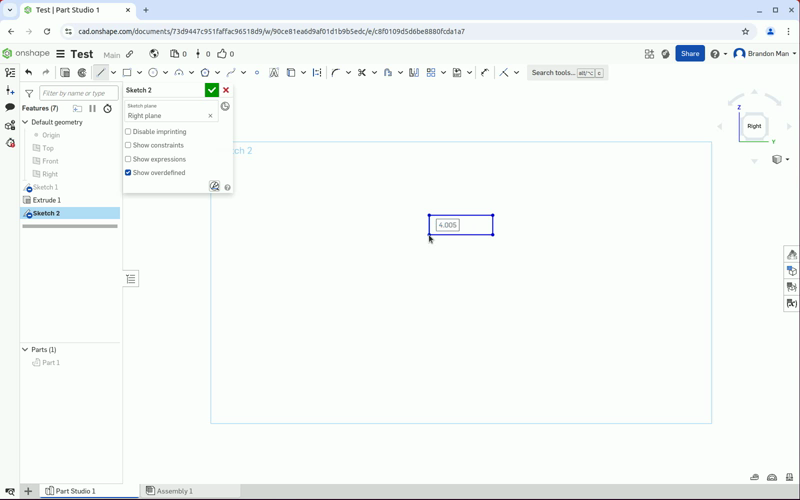
mouse_move(444, 218)
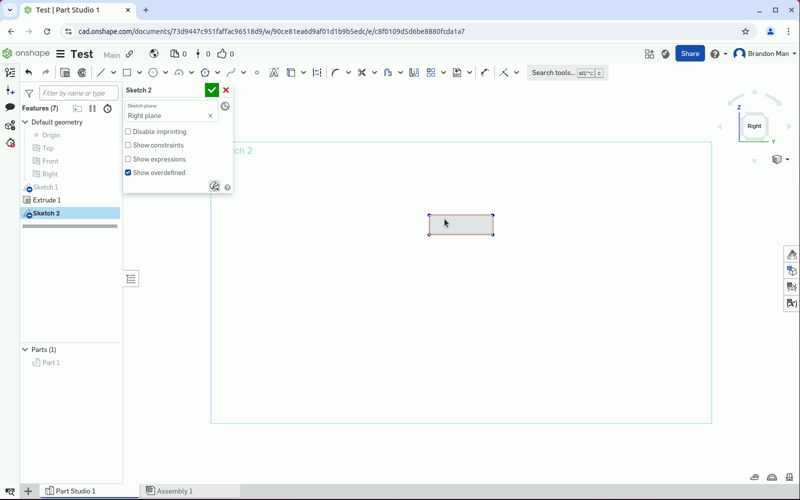
scroll(6)
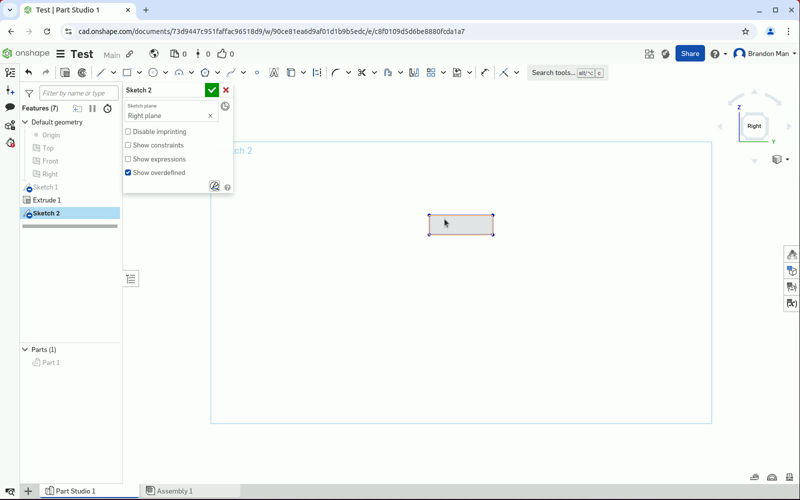
scroll(6)
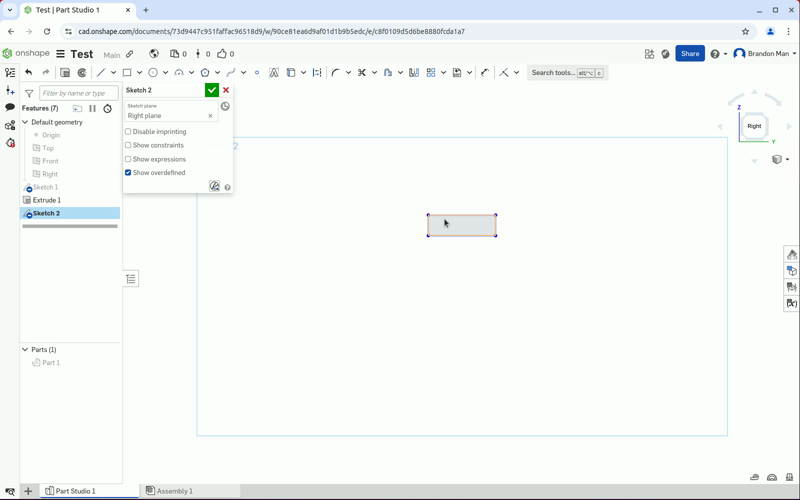
scroll(6)
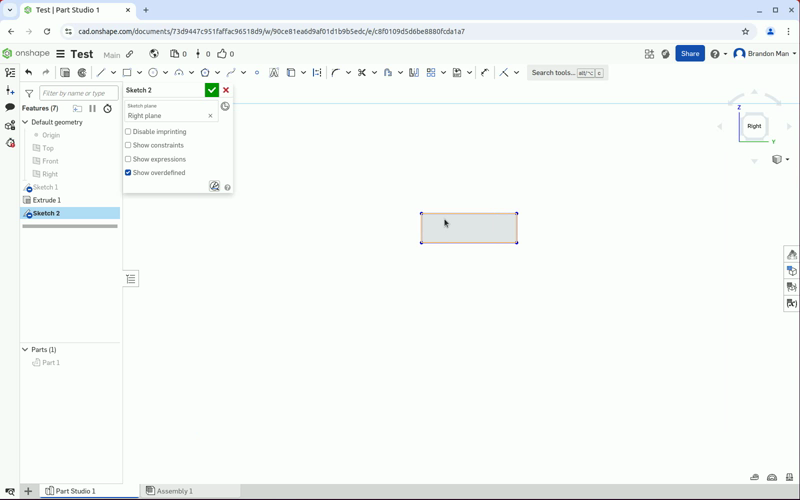
scroll(6)
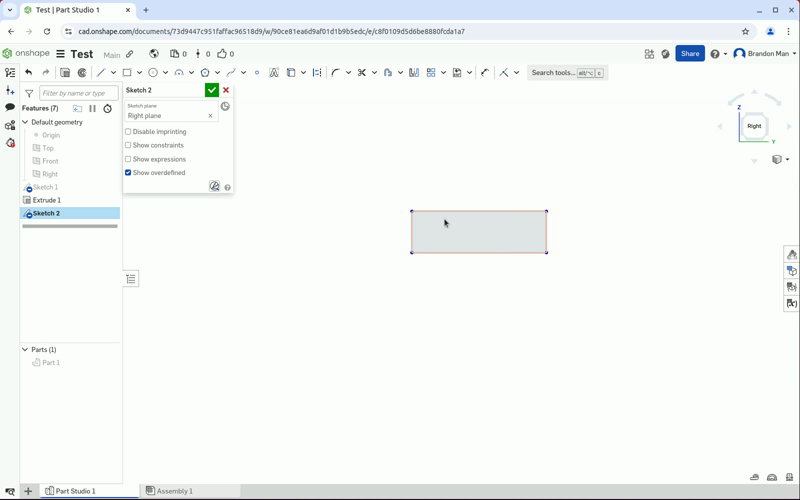
scroll(6)
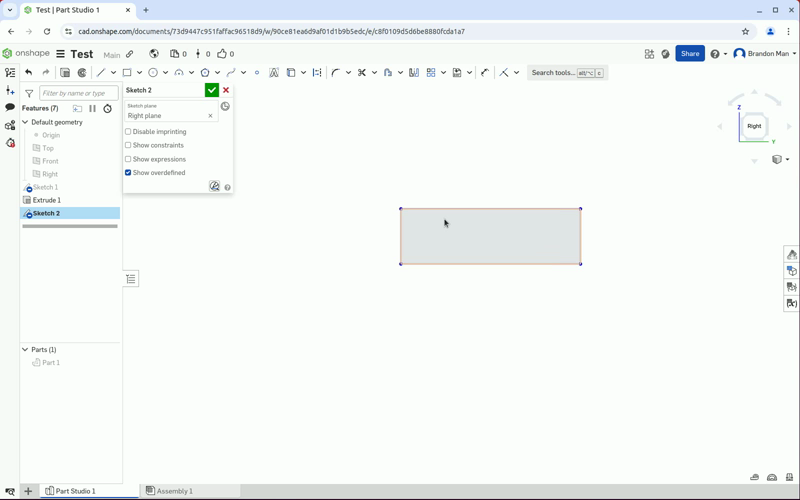
scroll(6)
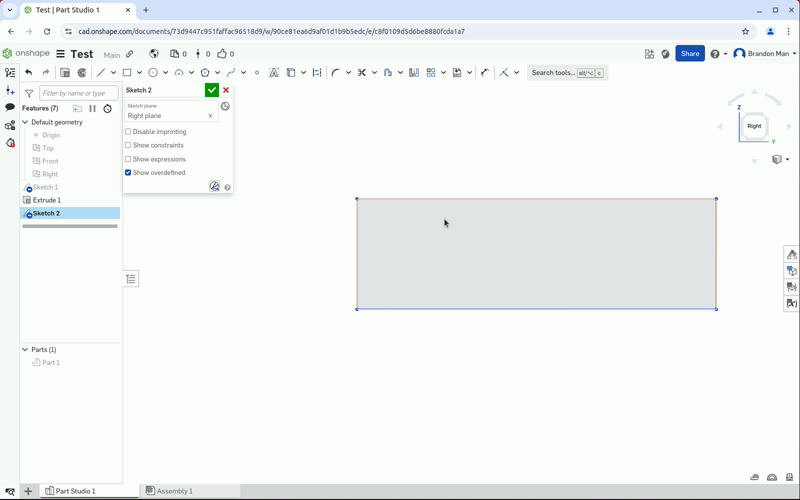
scroll(6)
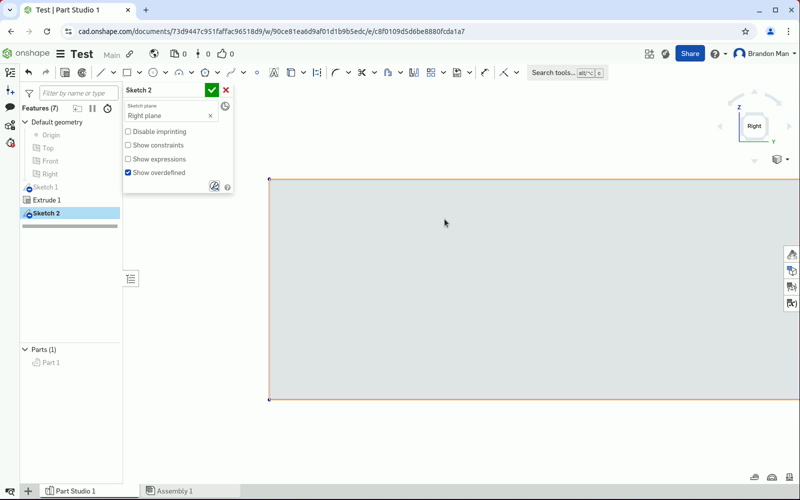
click(444, 218)
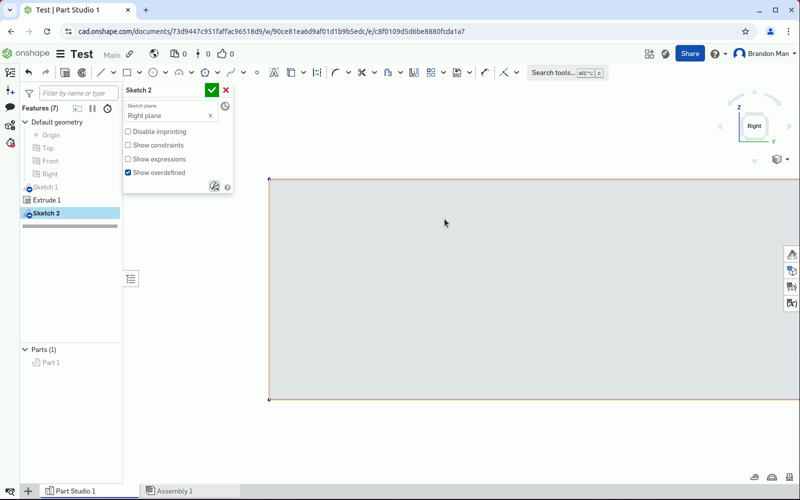
scroll(-6)
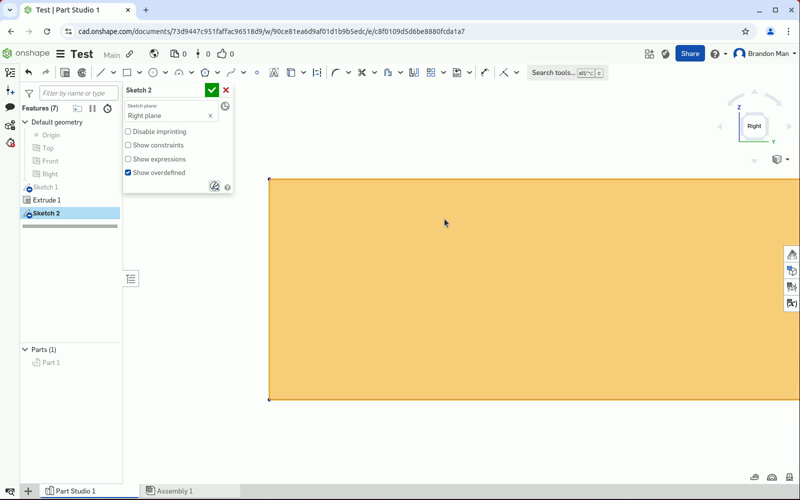
scroll(-6)
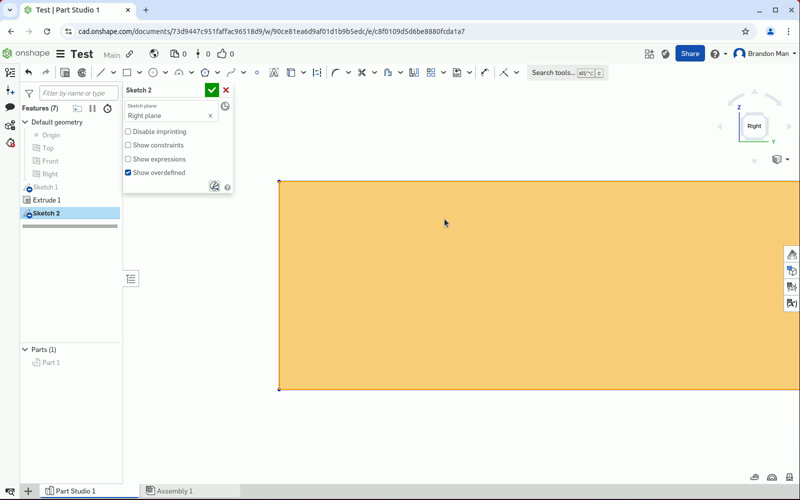
scroll(-6)
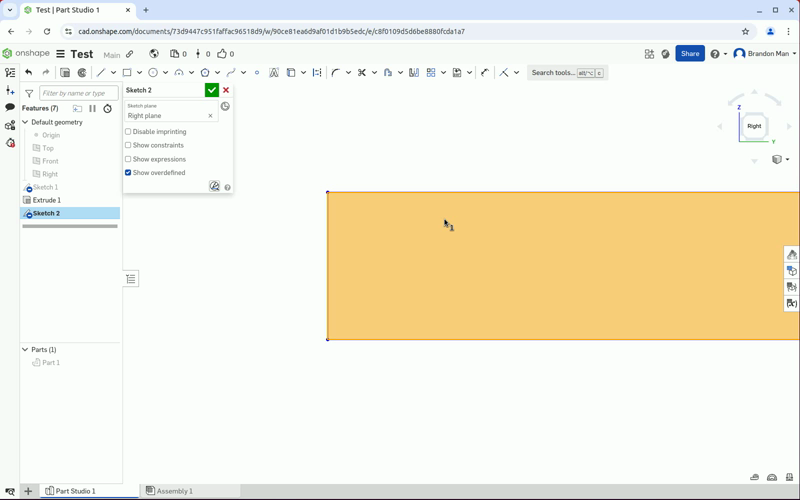
scroll(-6)
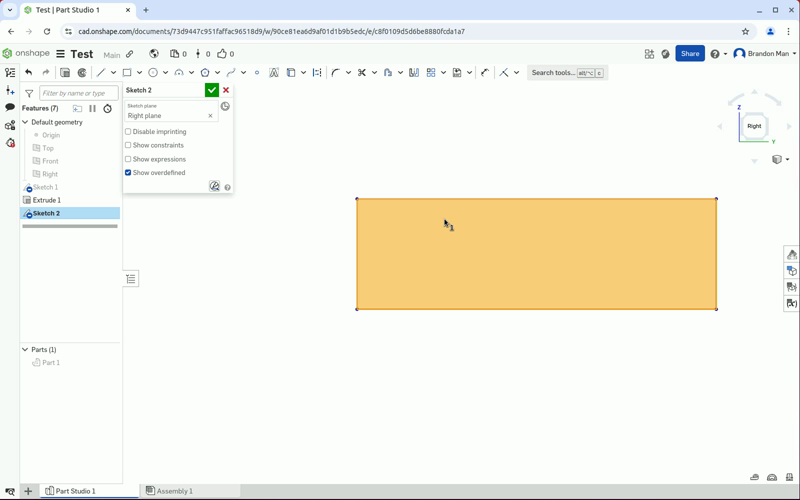
scroll(-6)
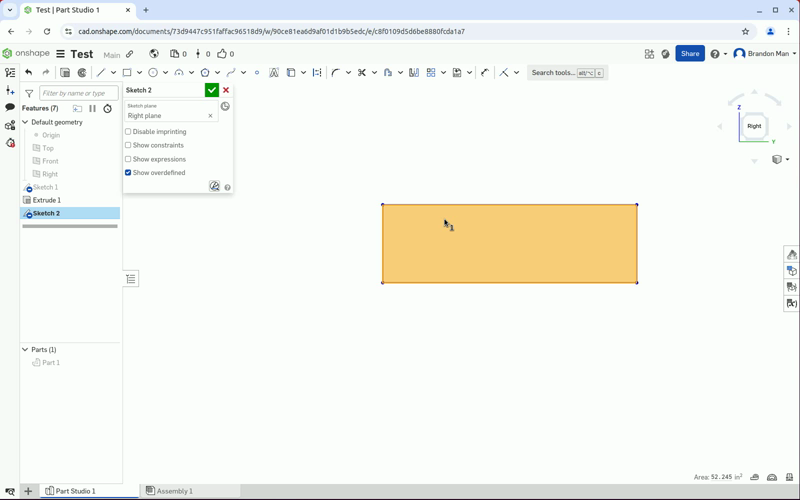
scroll(-6)
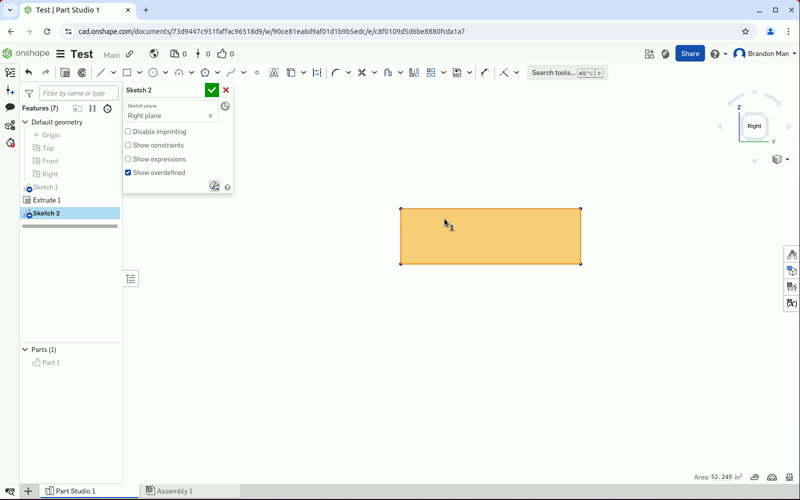
scroll(-6)
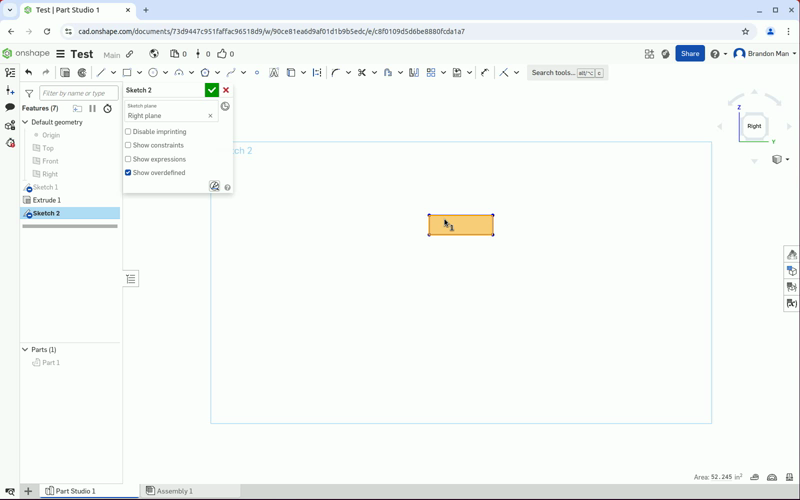
mouse_move(73, 352)
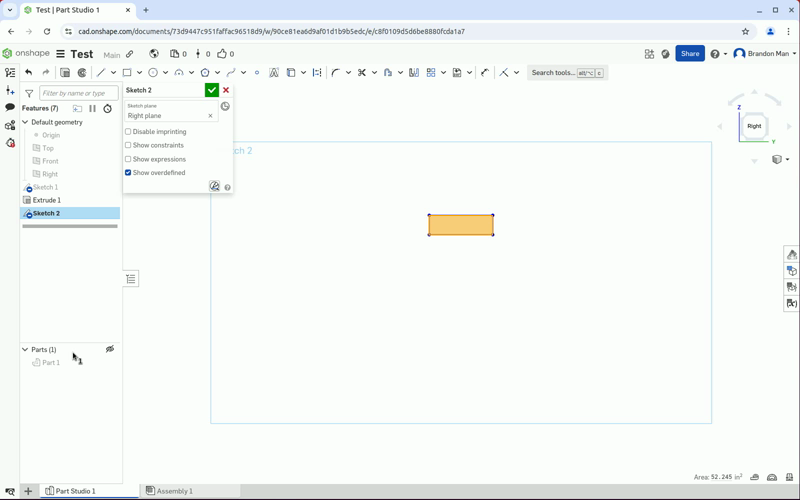
key(shift+y)
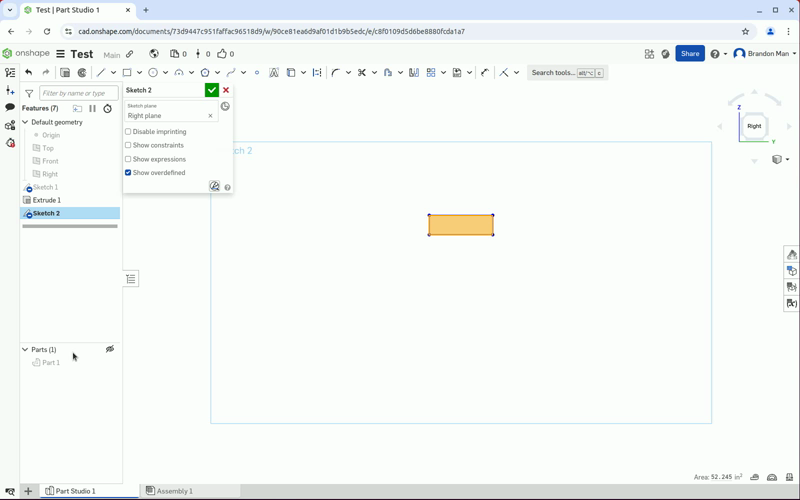
key(shift+e)
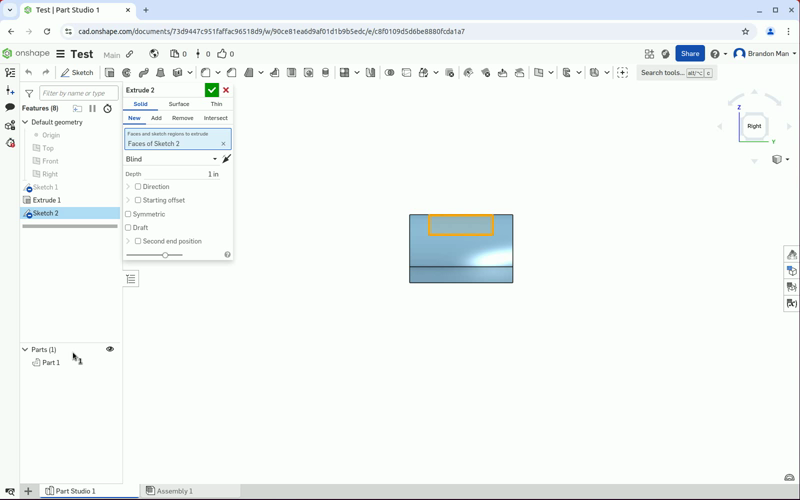
mouse_move(143, 106)
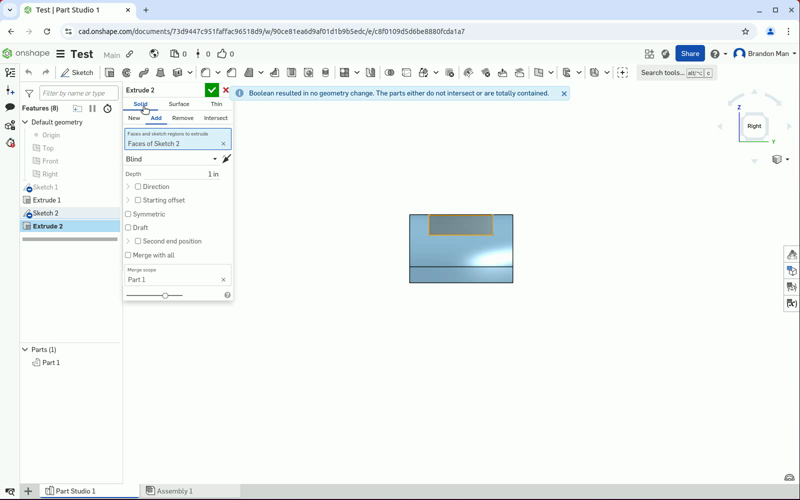
click(143, 106)
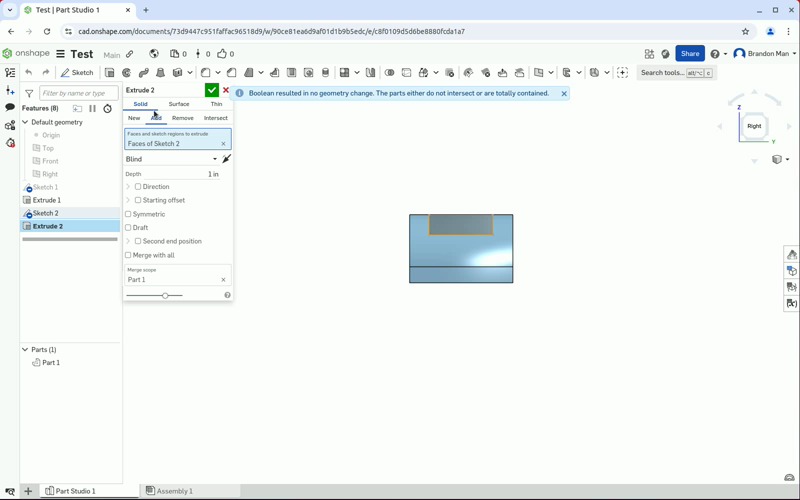
mouse_move(186, 120)
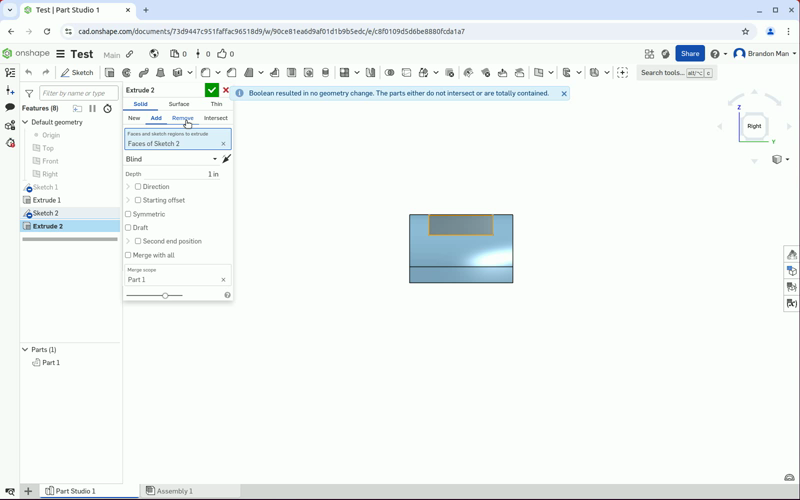
click(186, 120)
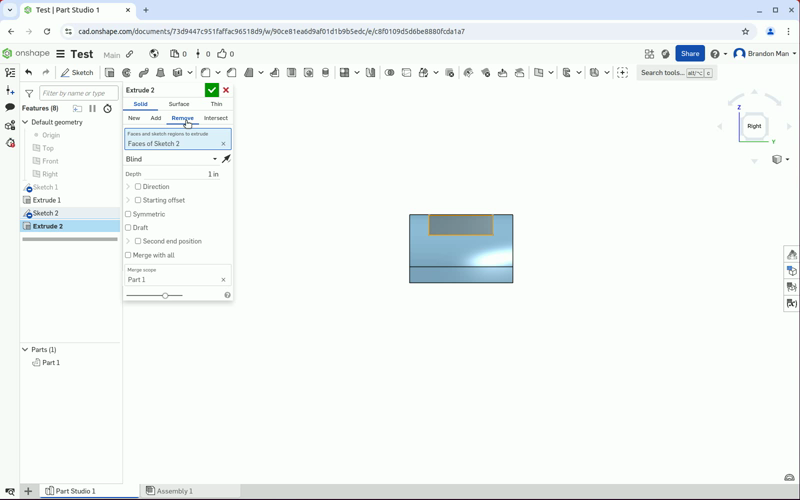
key(tab, 4)
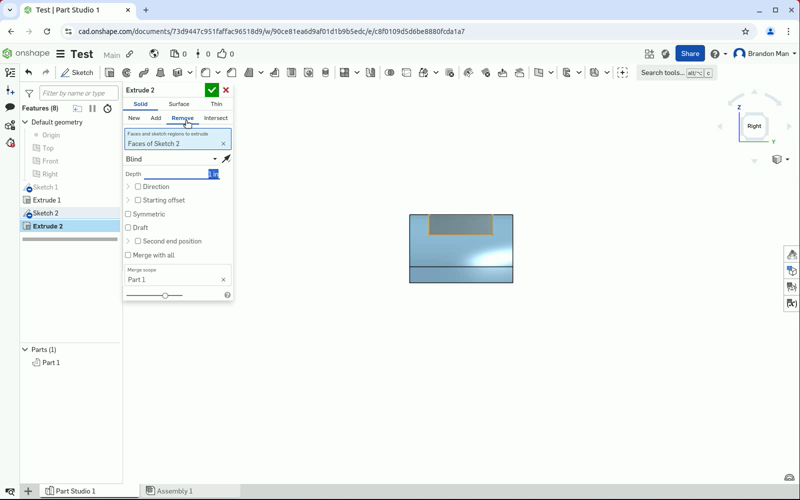
text(46.216)
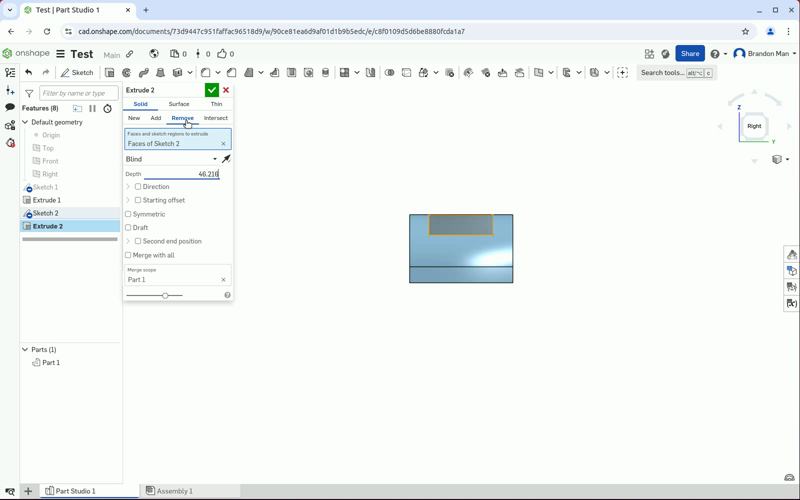
key(tab, 3)
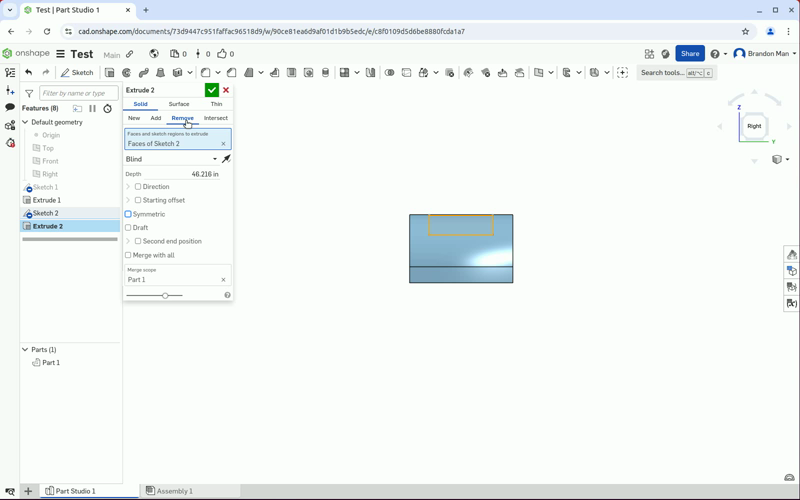
key(space)
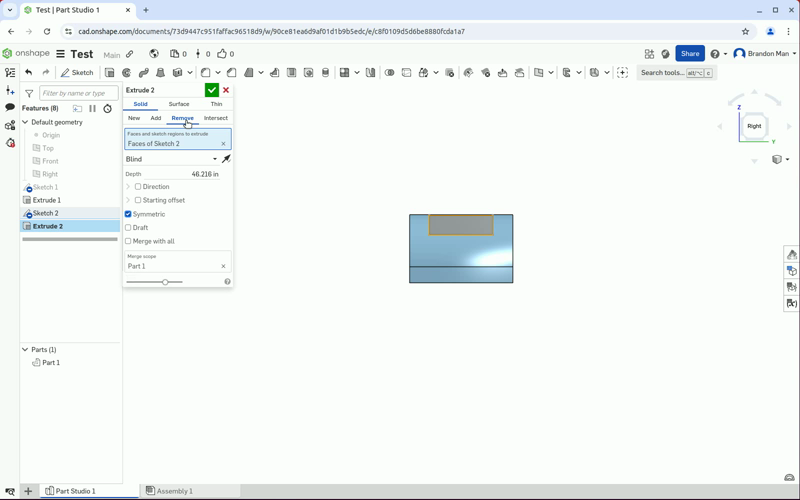
key(tab, 2)
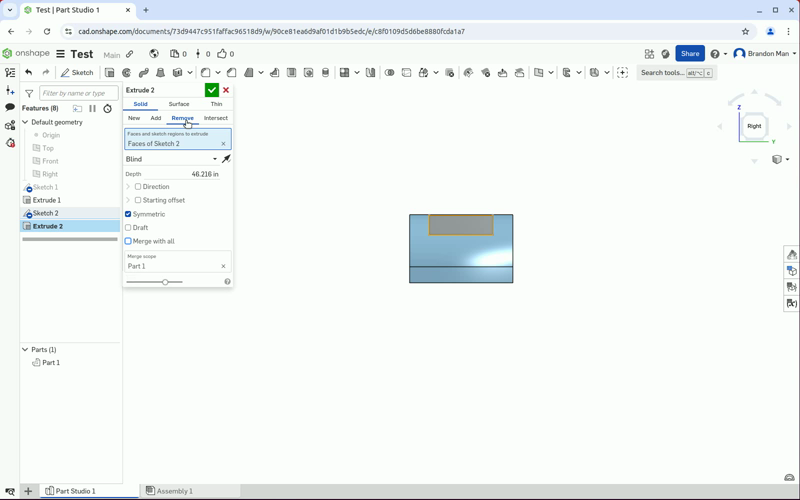
key(space)
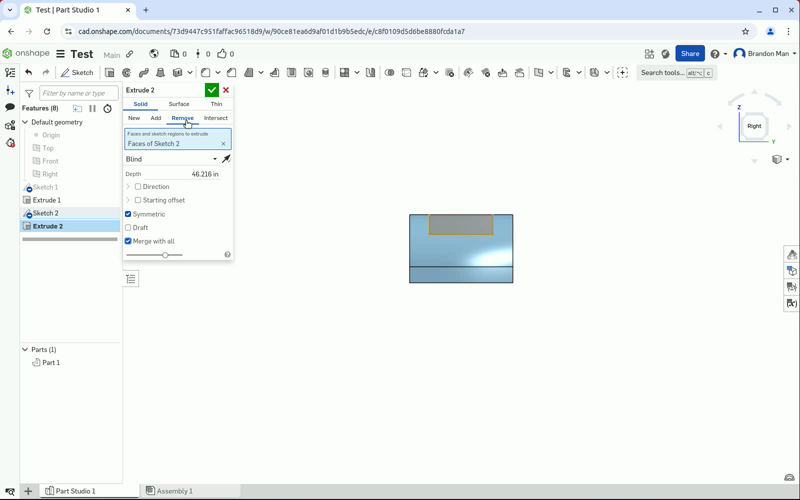
key(enter)
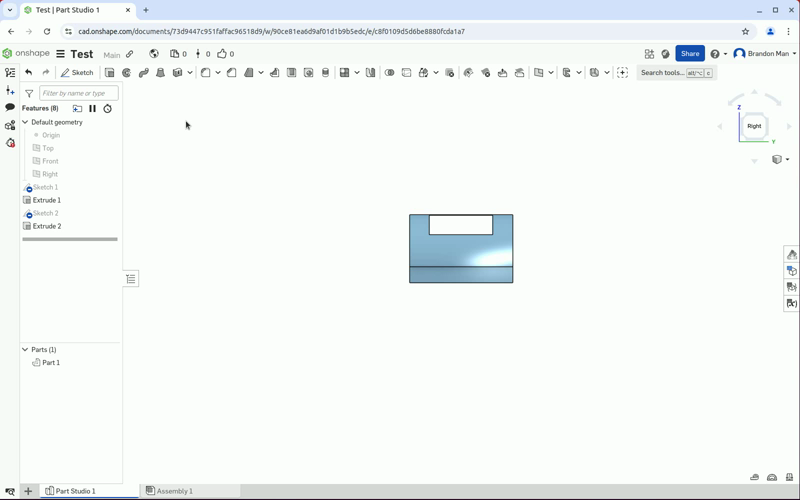
key(shift+h)
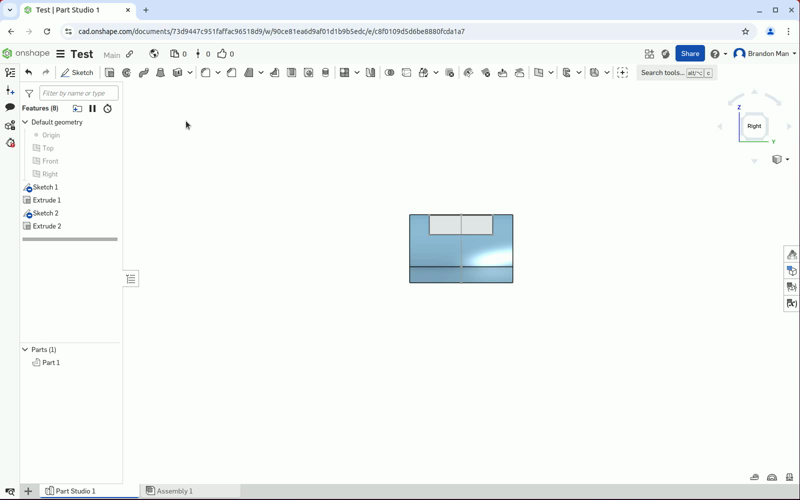
key(shift+h)
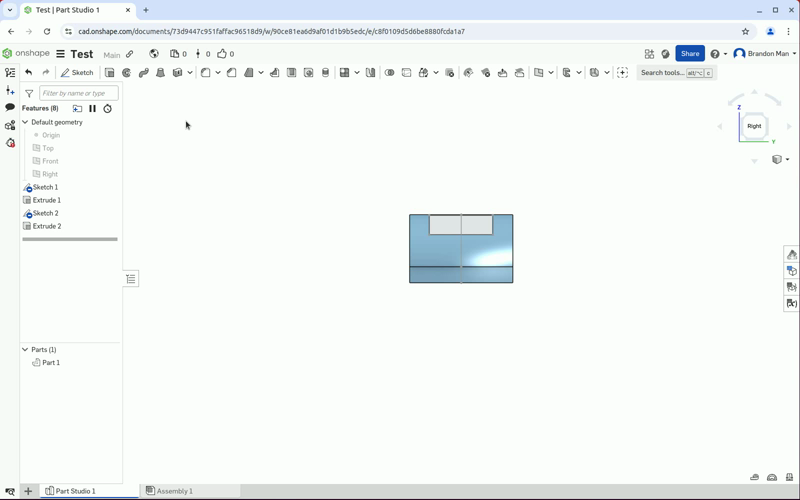
key(shift+7)
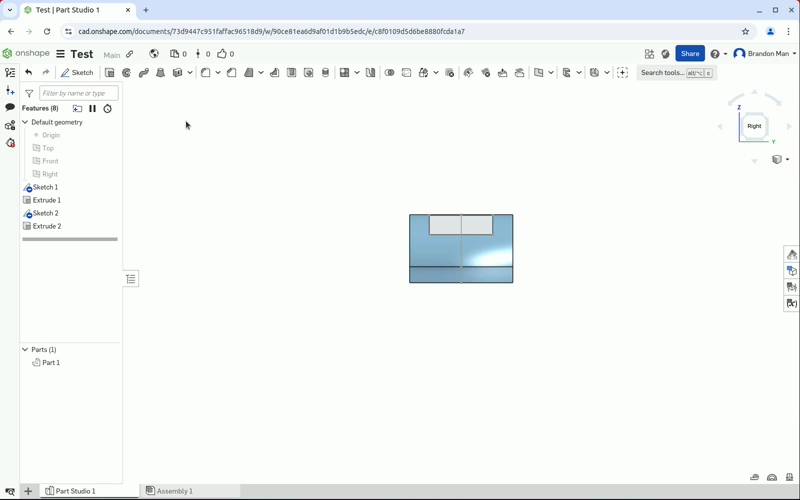
key(right, 2)
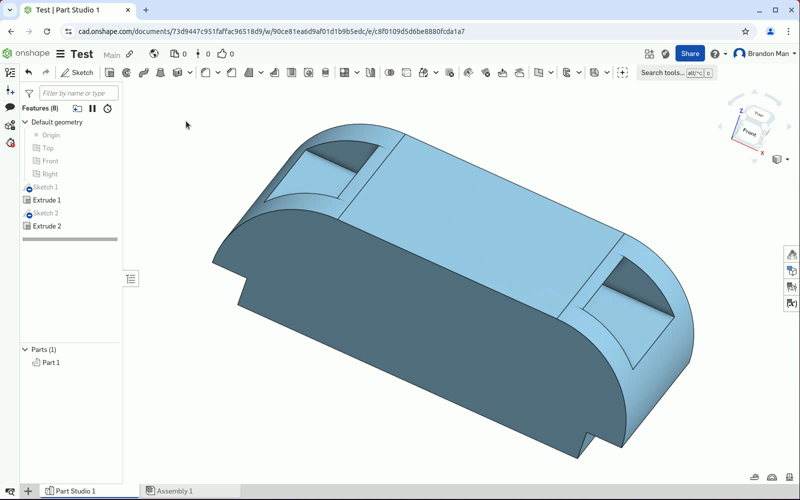
key(down, 2)
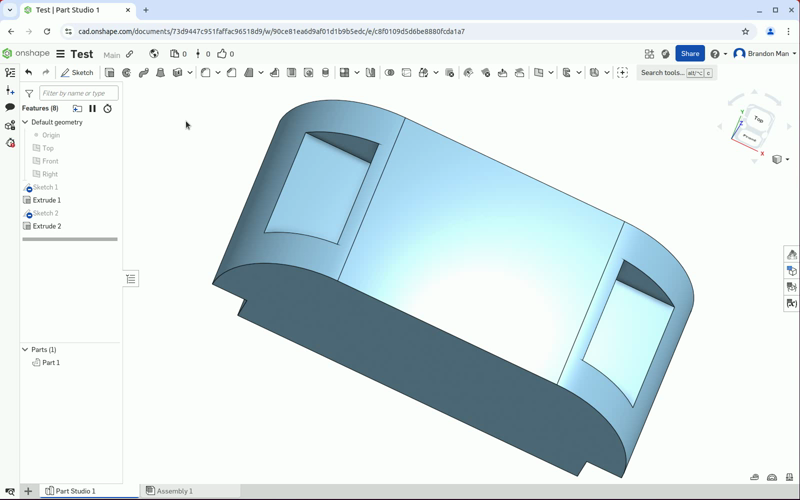
key(up, 2)
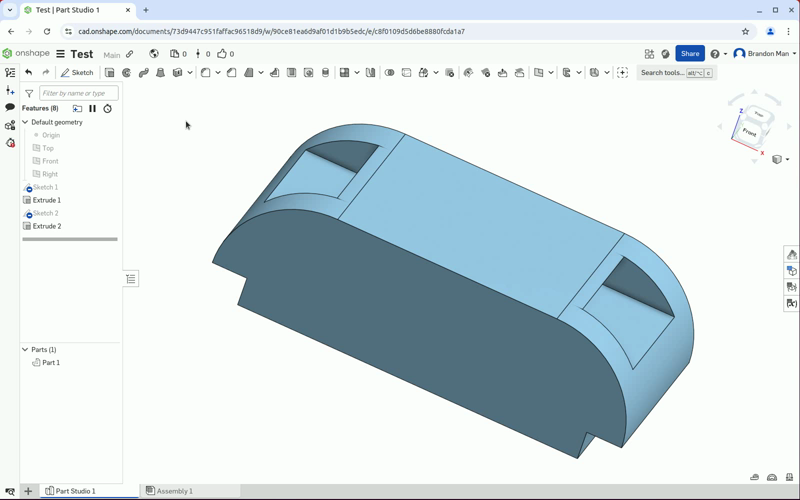
key(left, 2)
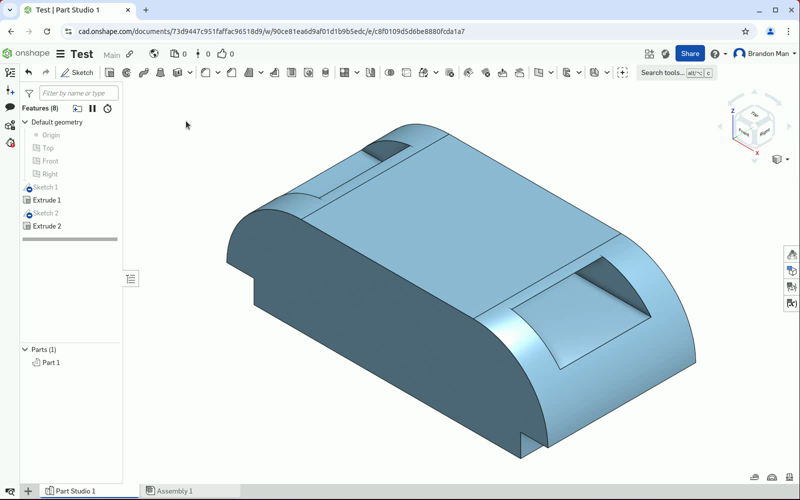
mouse_move(73, 189)
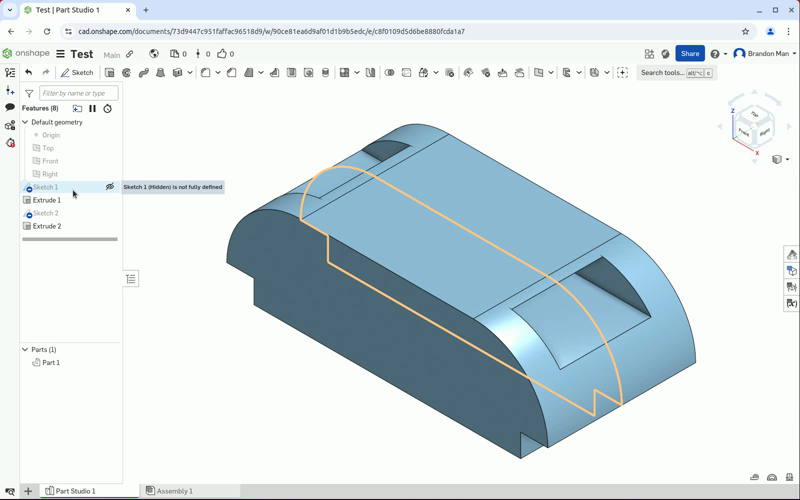
click(73, 189)